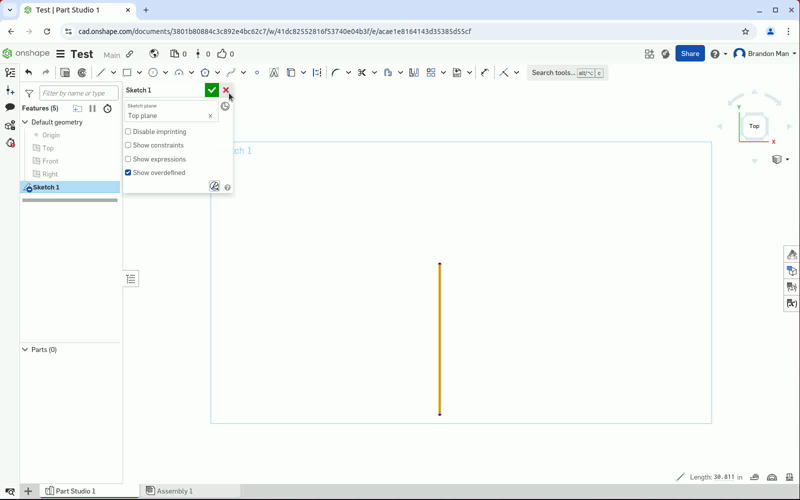
key(shift+h)
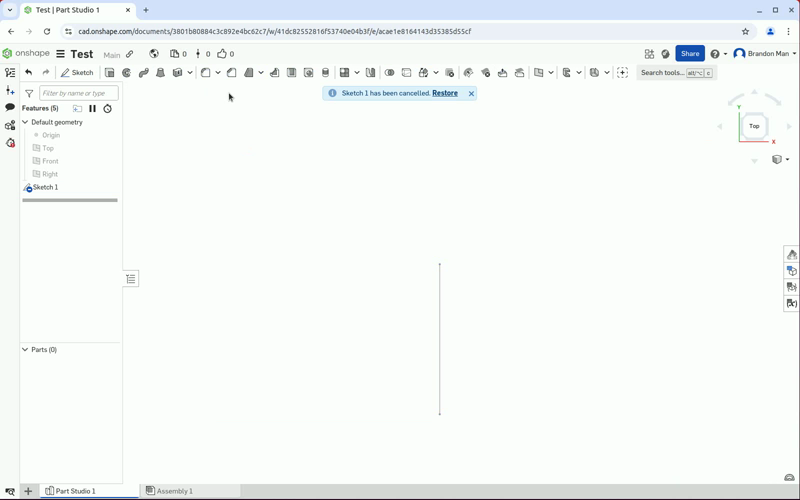
key(shift+s)
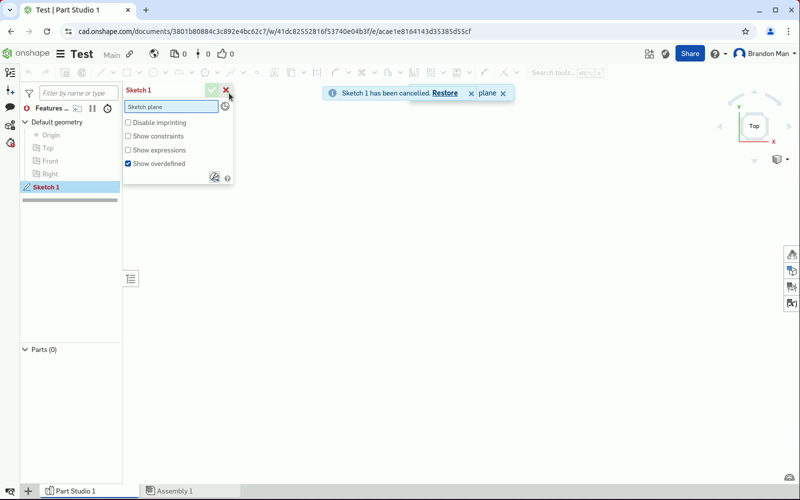
mouse_move(73, 150)
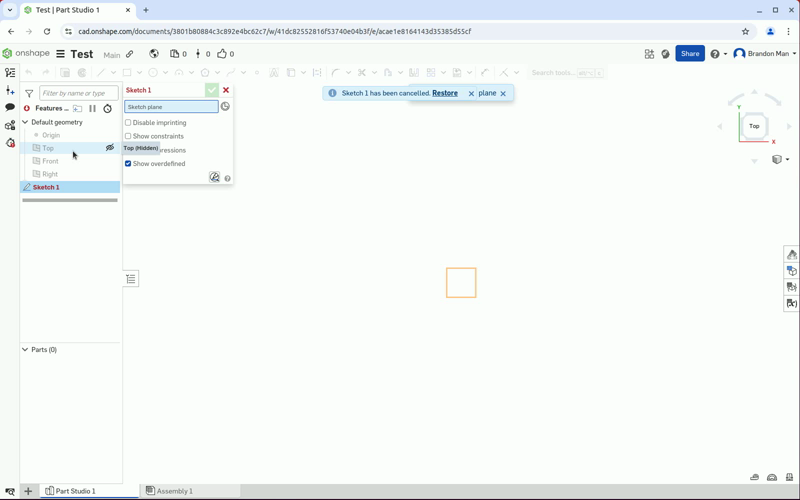
click(73, 150)
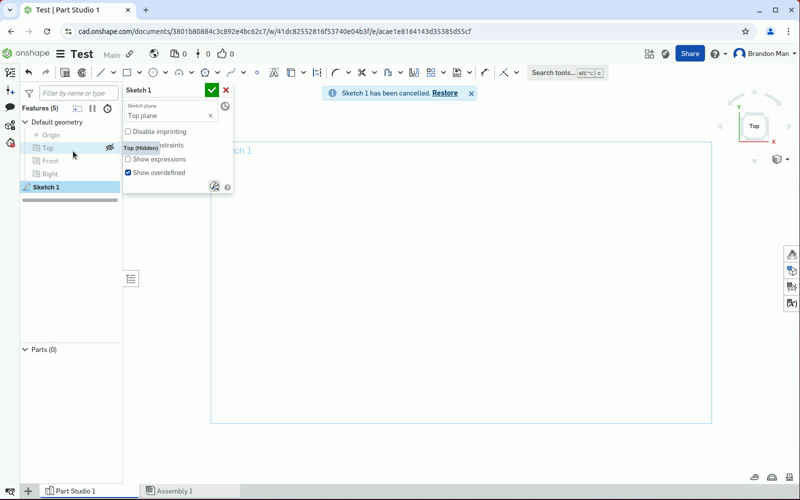
mouse_move(73, 352)
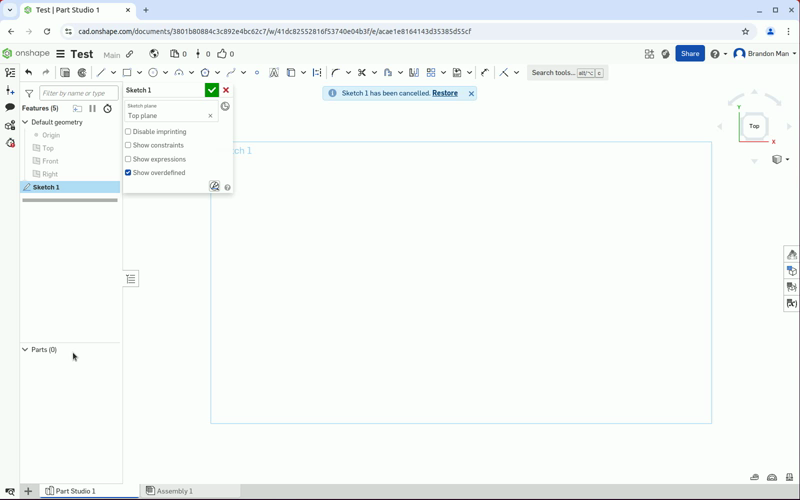
key(y)
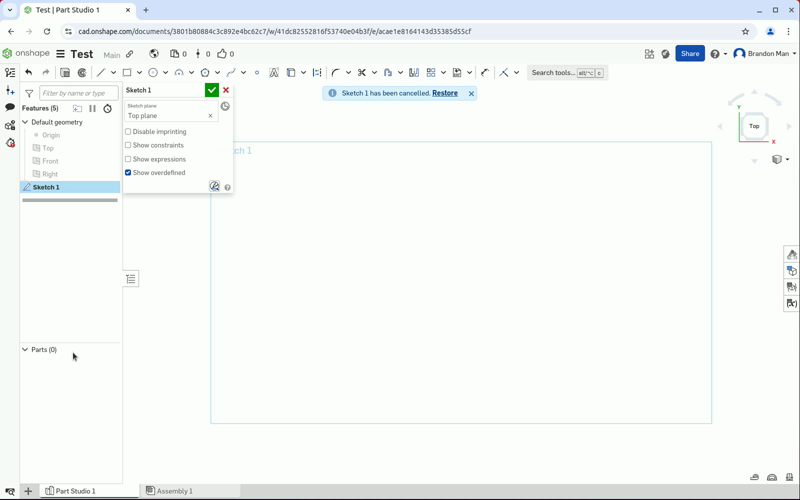
key(c)
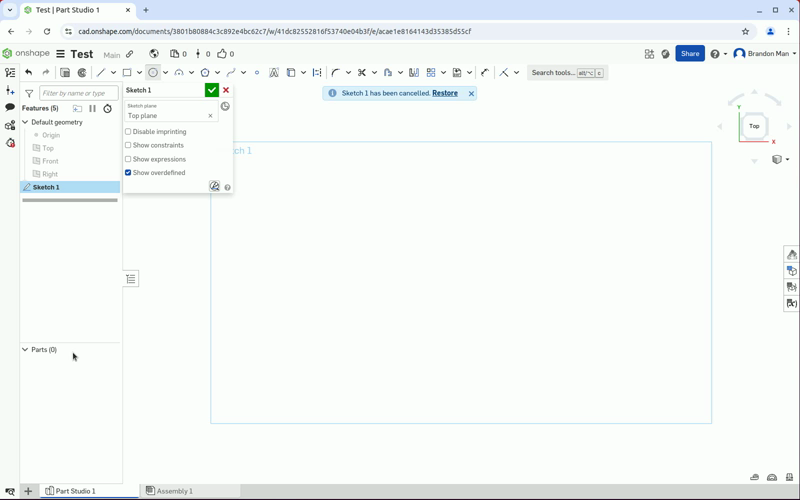
key_down(shift)
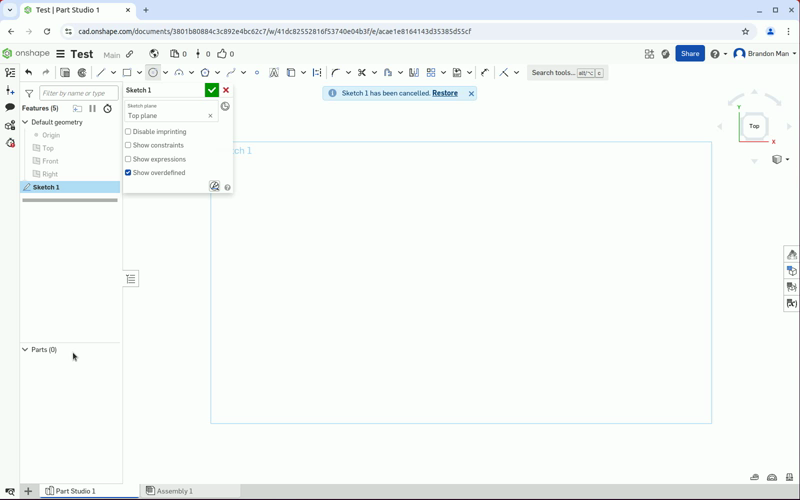
mouse_move(461, 282)
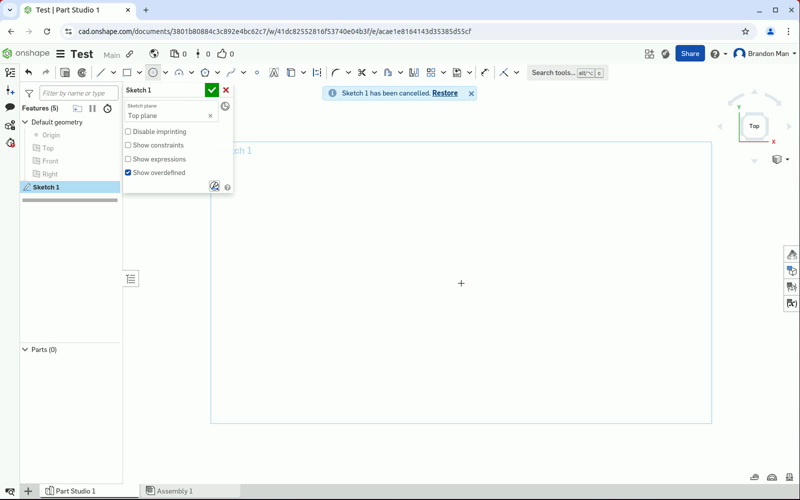
click(461, 282)
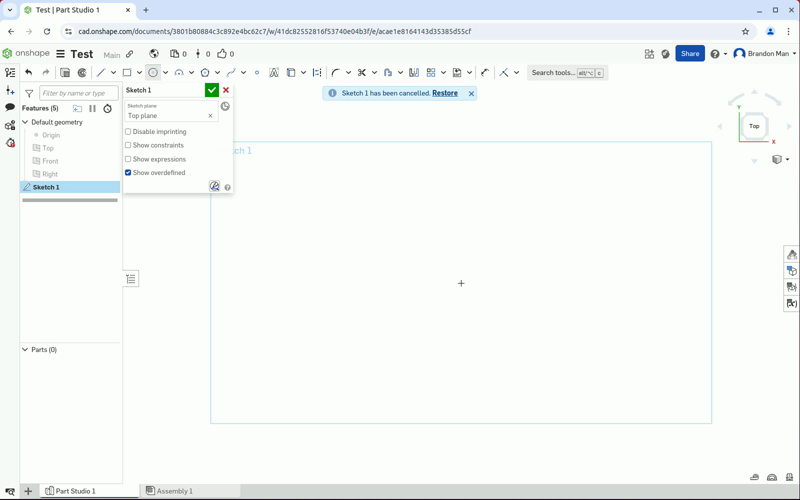
key_up(shift)
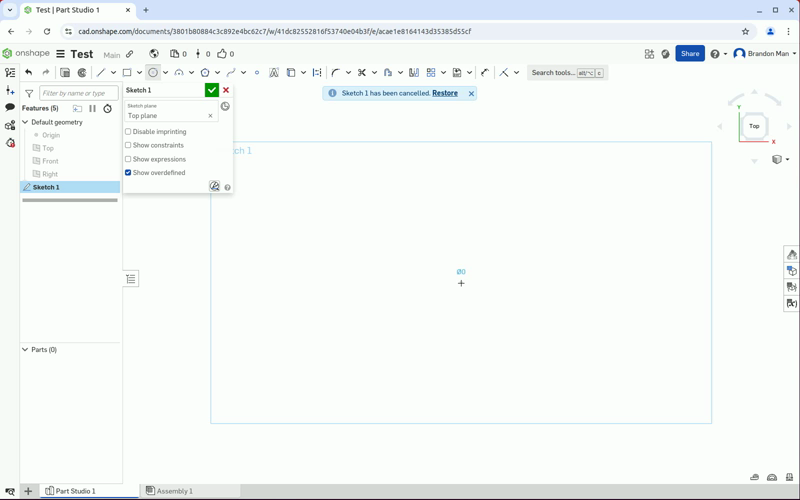
mouse_move(511, 282)
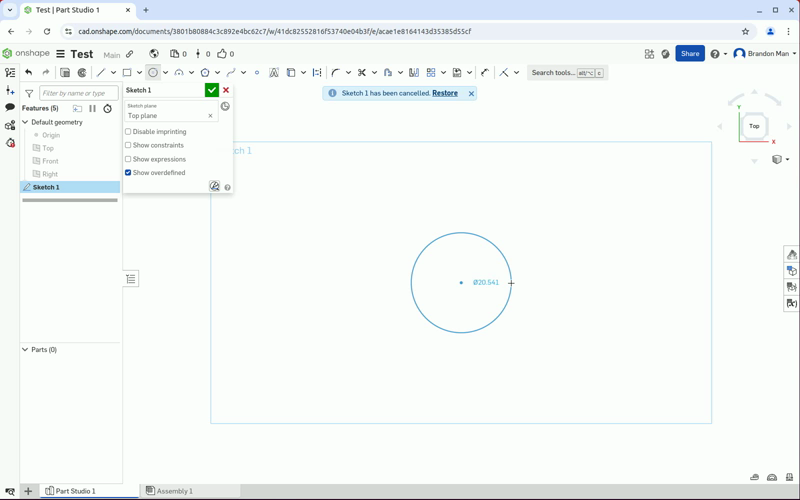
click(511, 282)
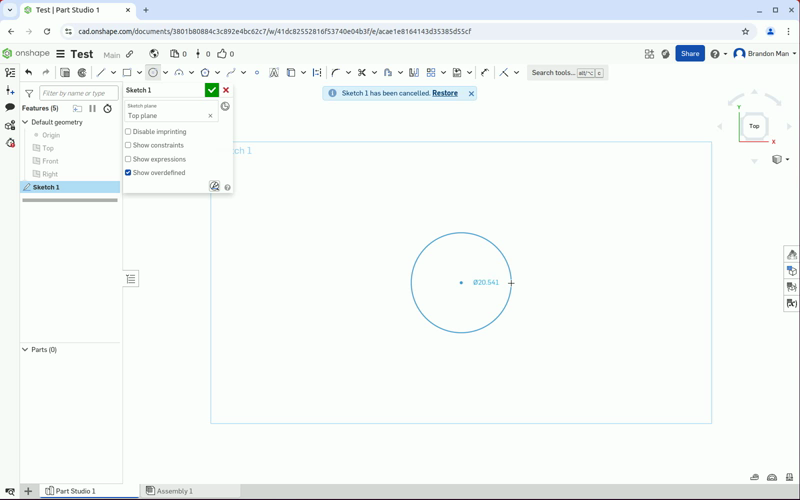
key(esc)
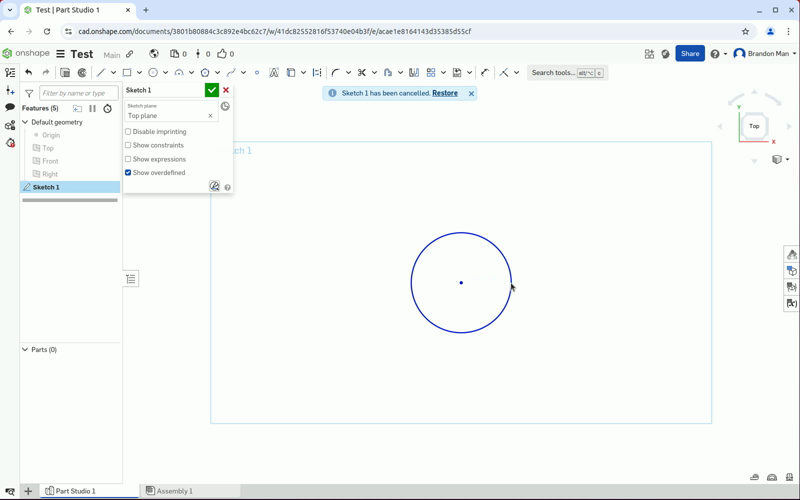
key(c)
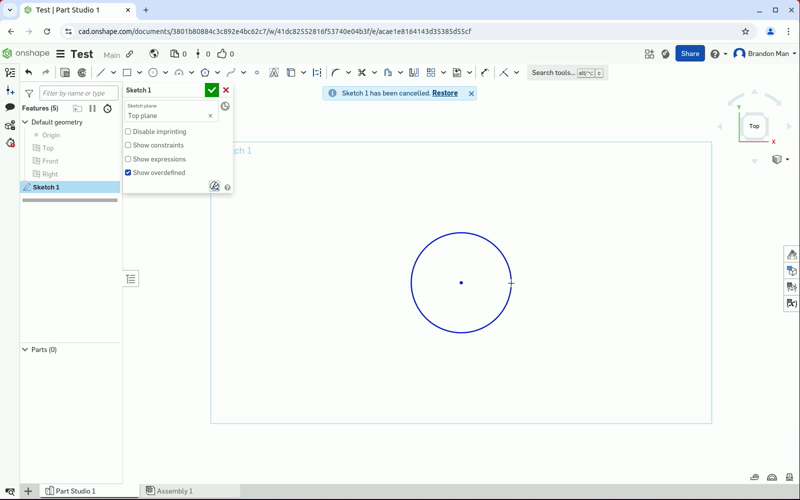
key_down(shift)
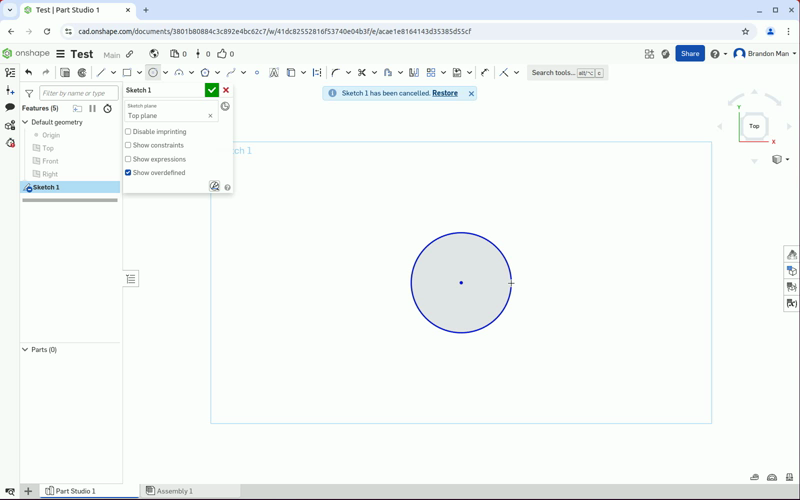
mouse_move(461, 282)
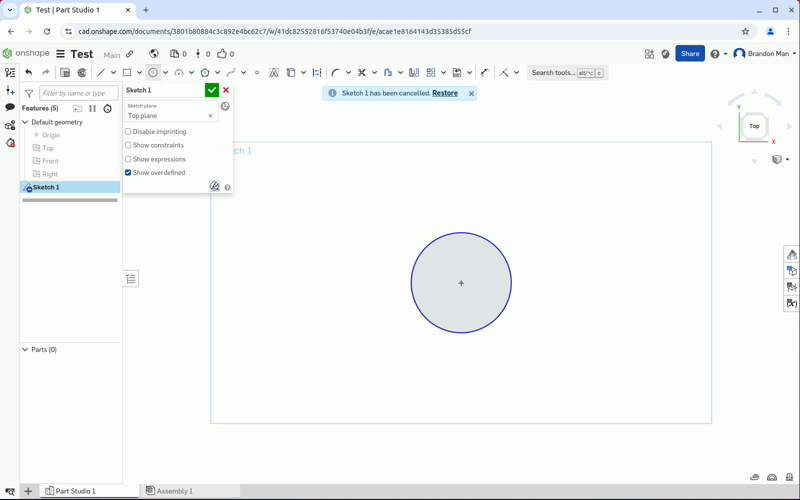
click(461, 282)
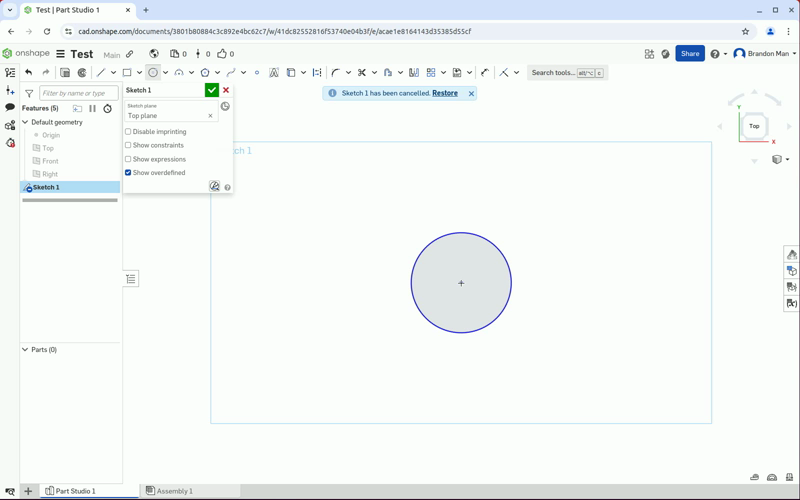
key_up(shift)
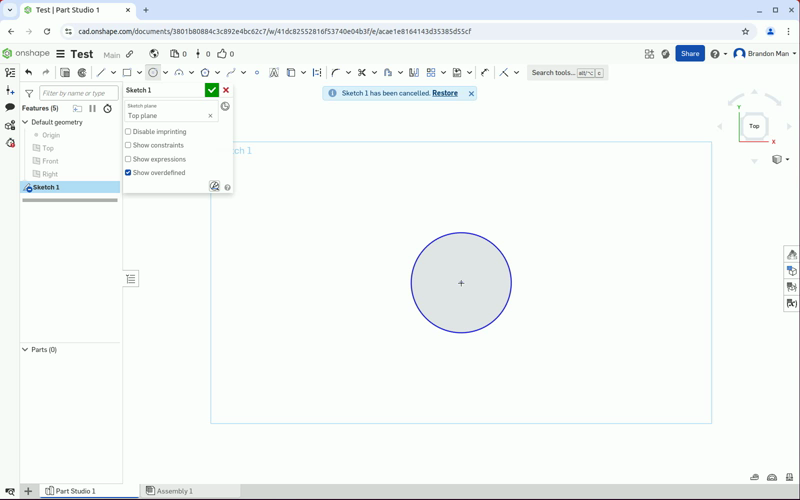
mouse_move(499, 282)
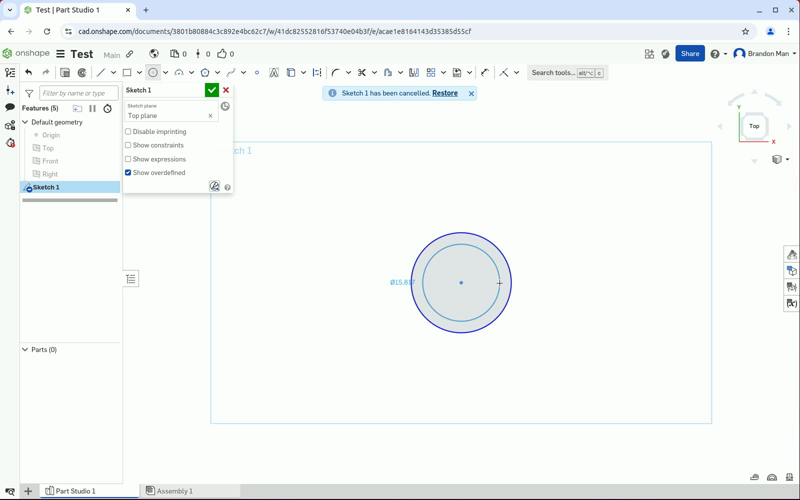
click(499, 282)
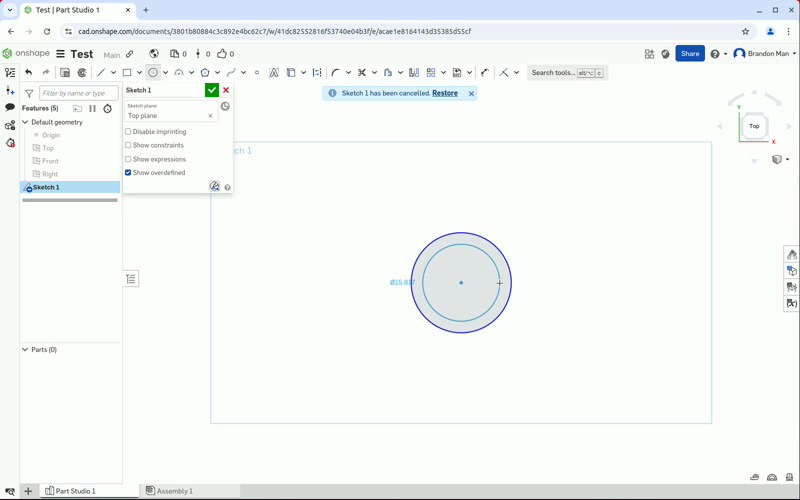
key(esc)
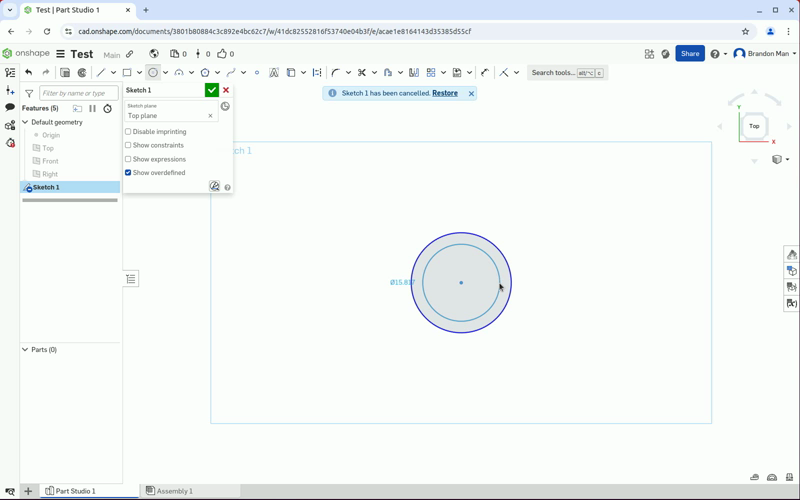
mouse_move(416, 268)
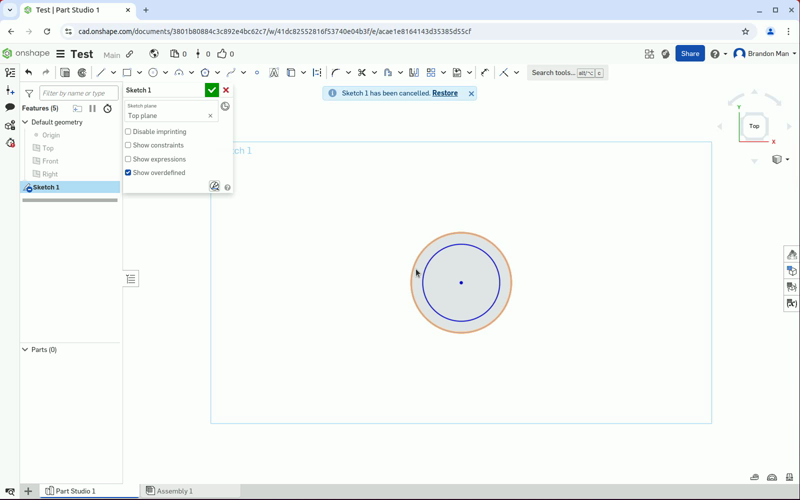
click(416, 268)
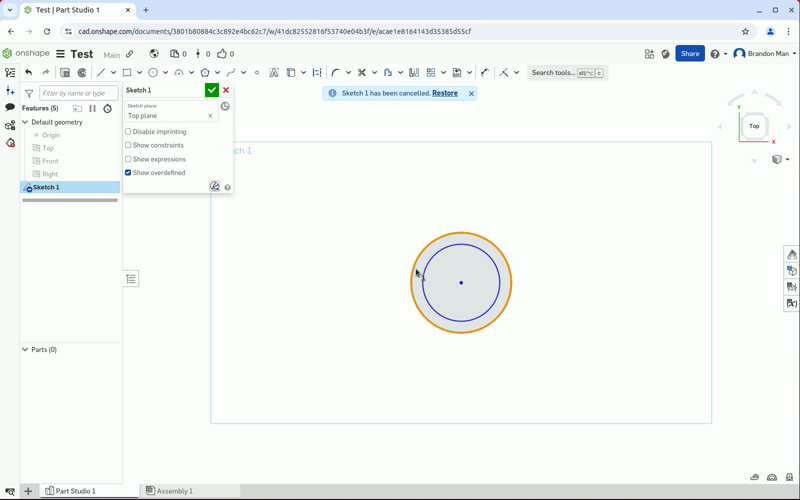
mouse_move(73, 352)
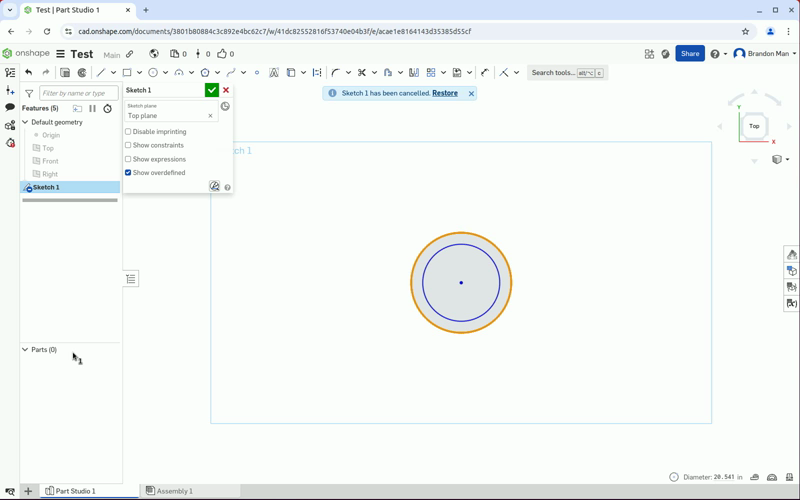
key(shift+y)
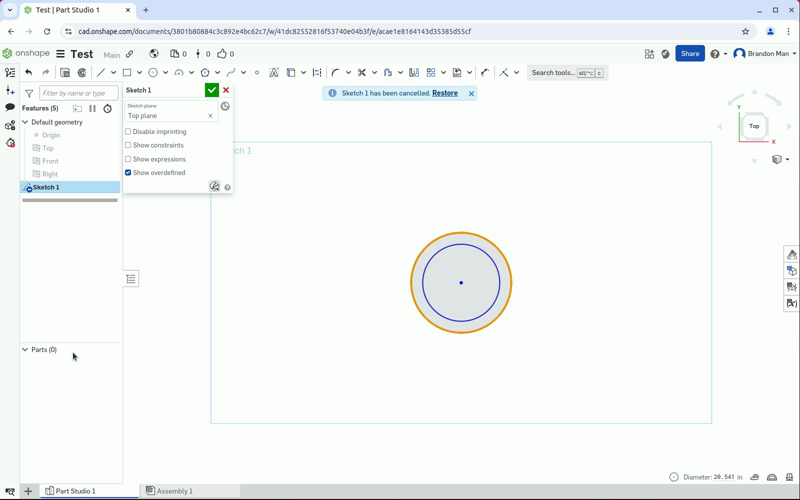
key(shift+e)
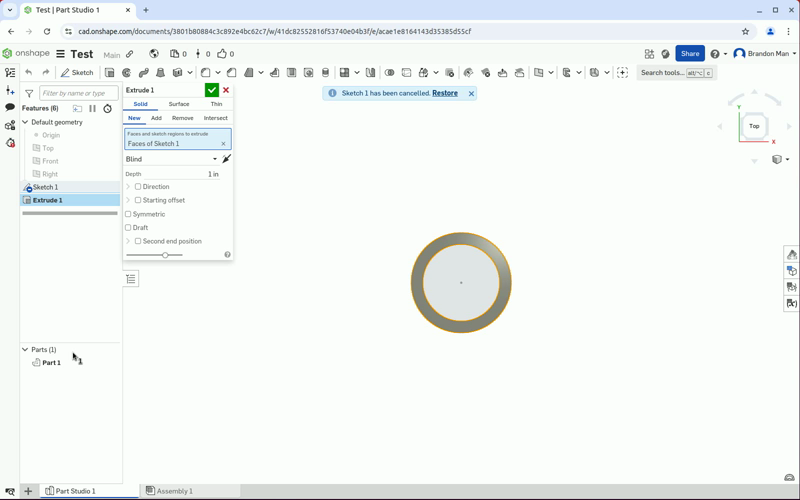
mouse_move(143, 106)
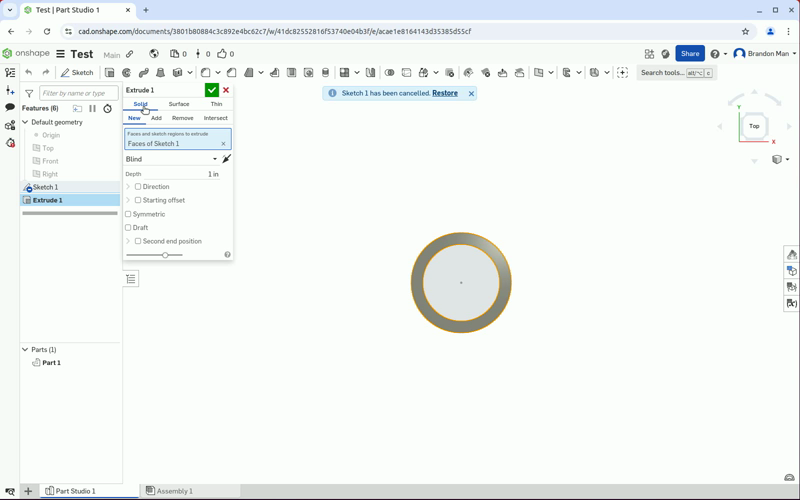
click(143, 106)
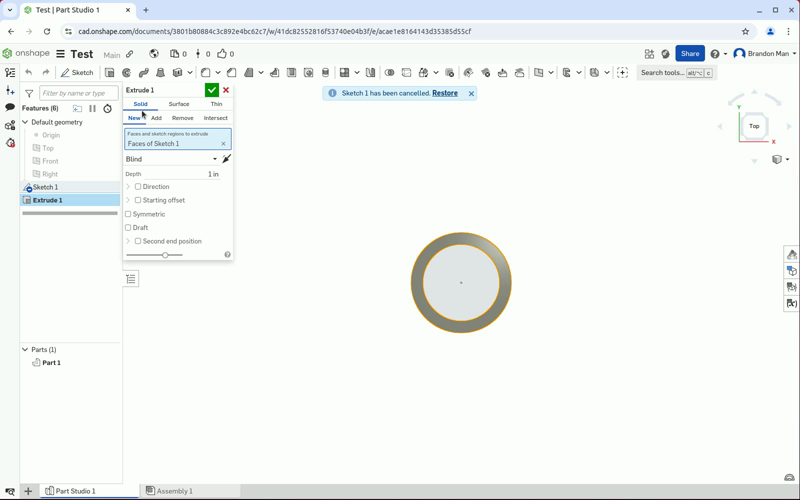
mouse_move(137, 120)
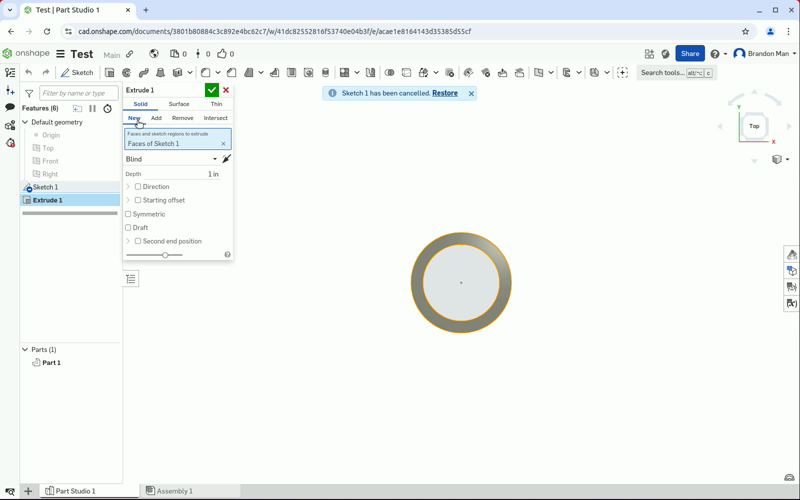
click(137, 120)
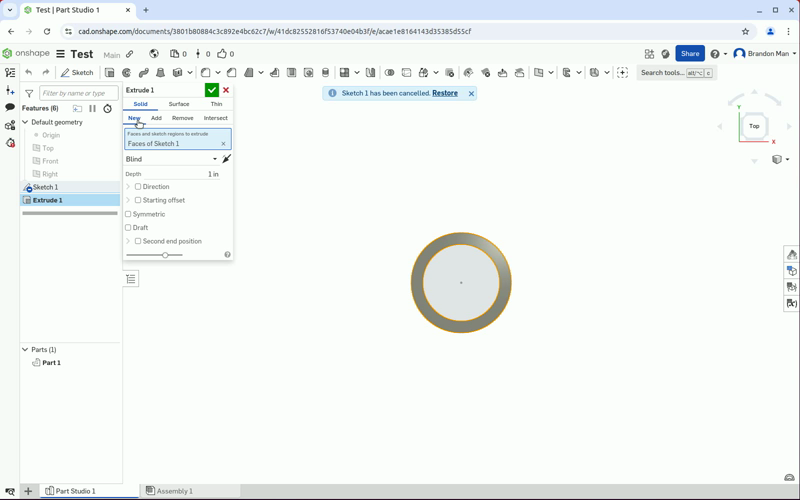
key(tab, 4)
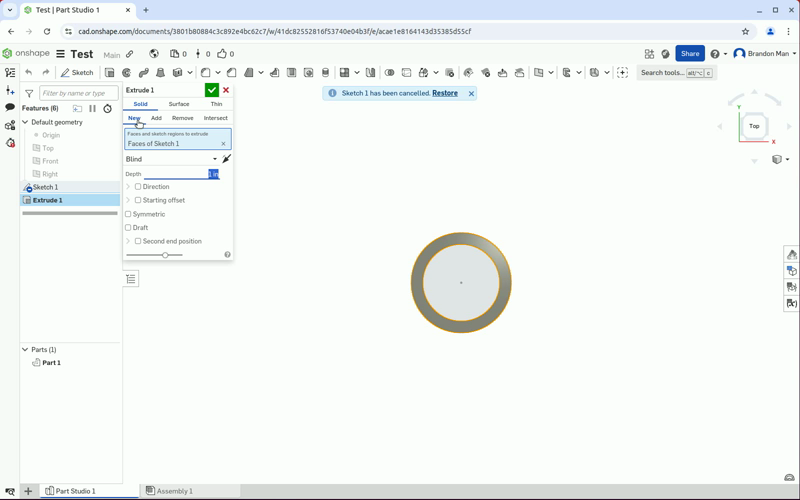
text(-23.108)
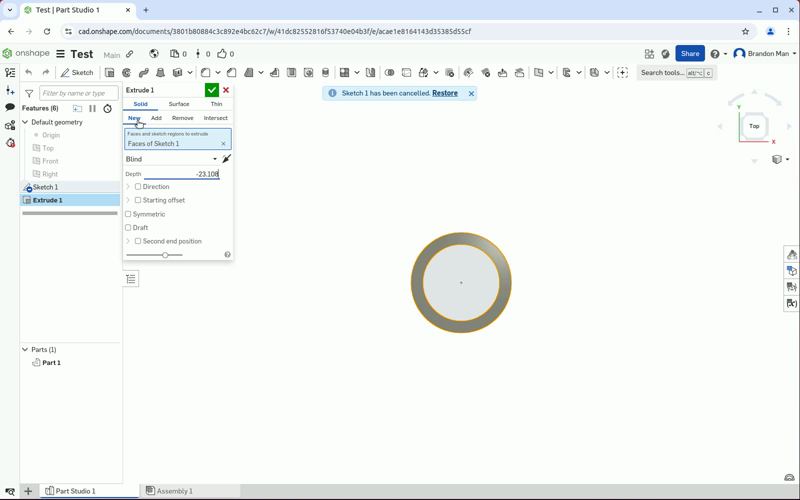
key(enter)
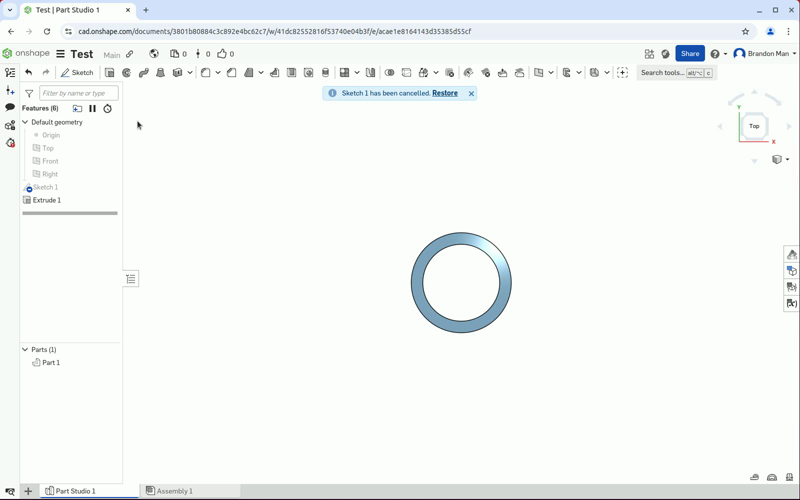
key(shift+h)
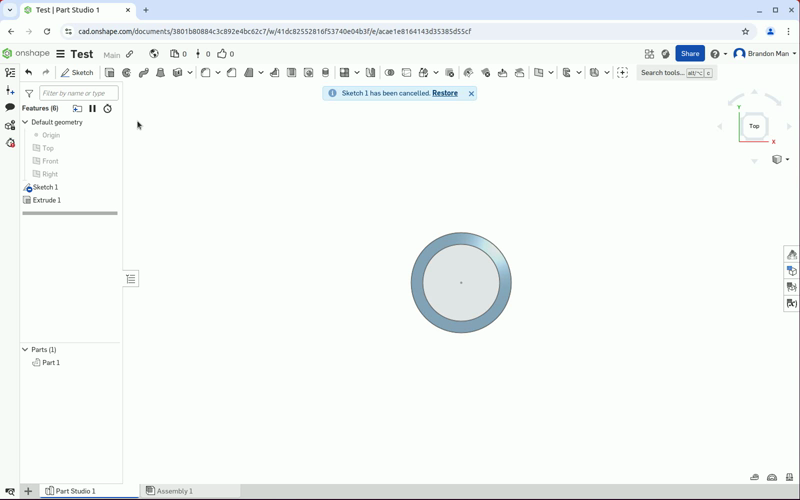
key(shift+h)
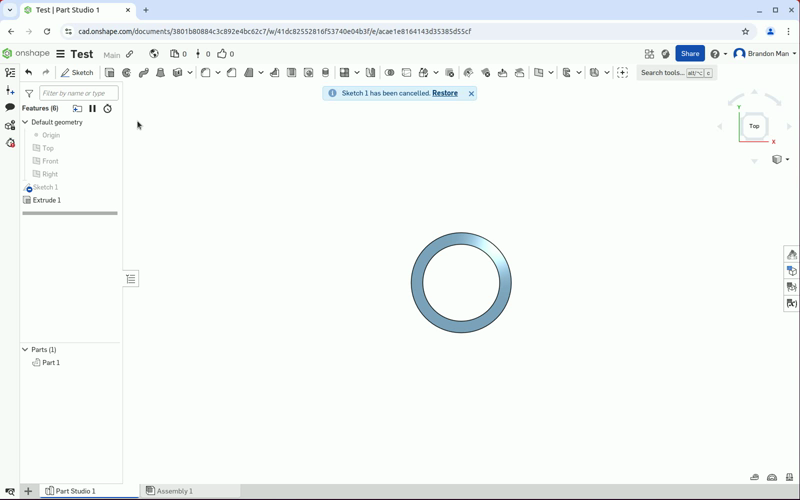
mouse_move(73, 189)
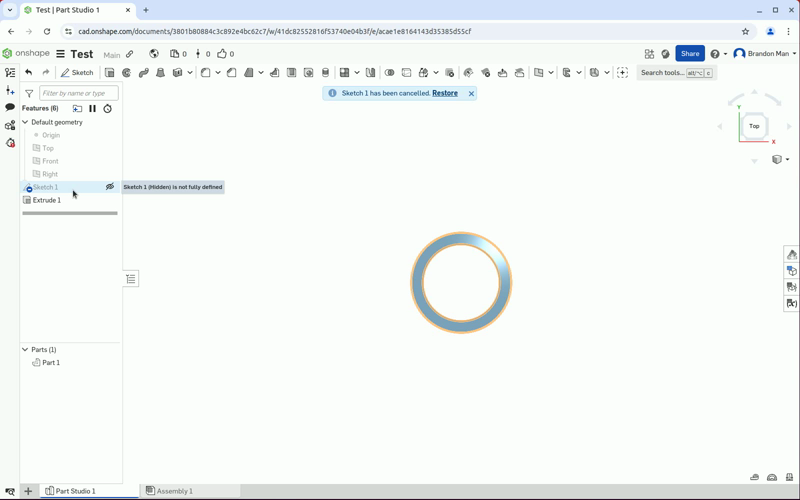
click(73, 189)
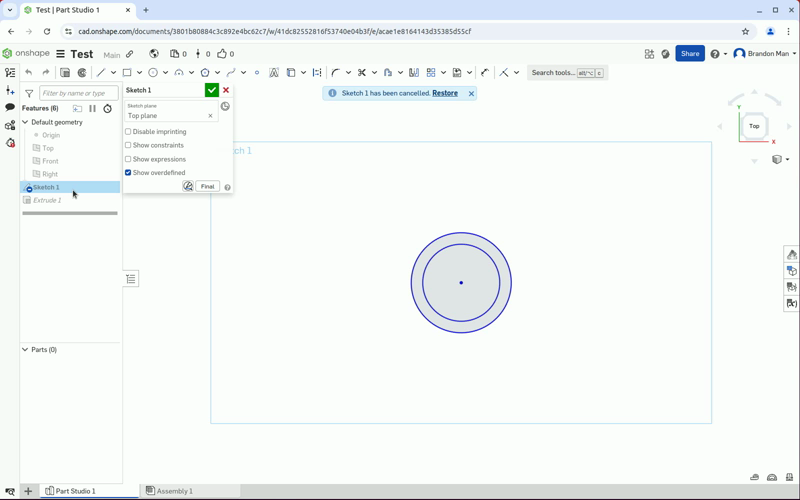
mouse_move(229, 92)
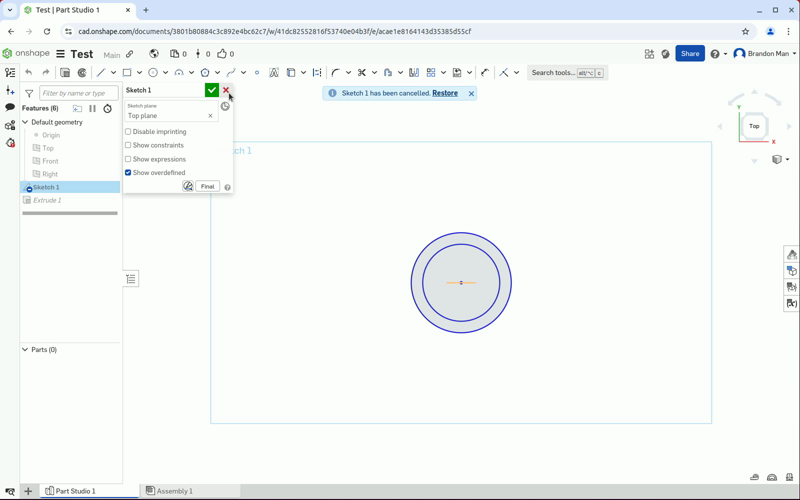
click(229, 92)
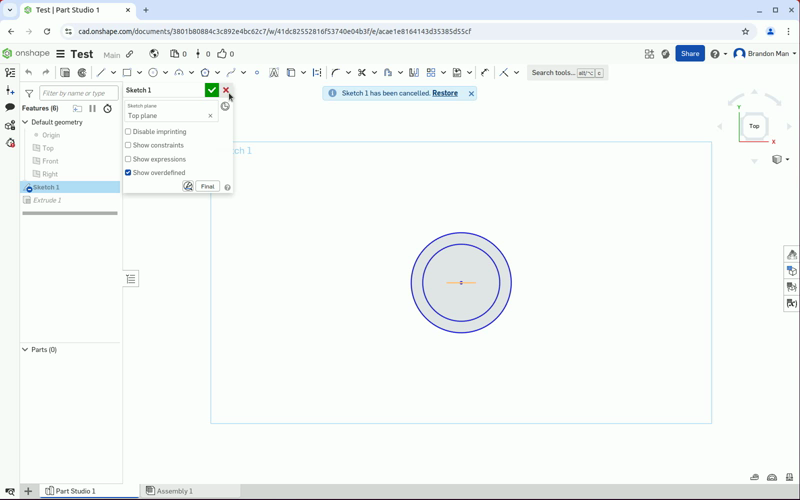
key(shift+s)
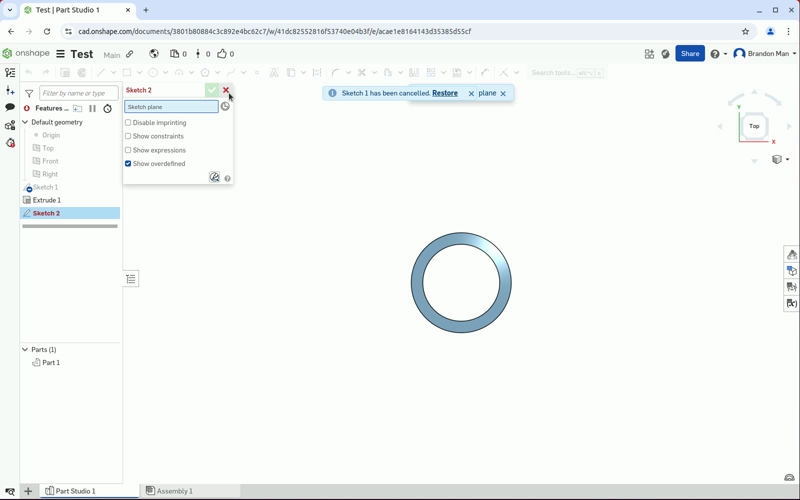
mouse_move(73, 150)
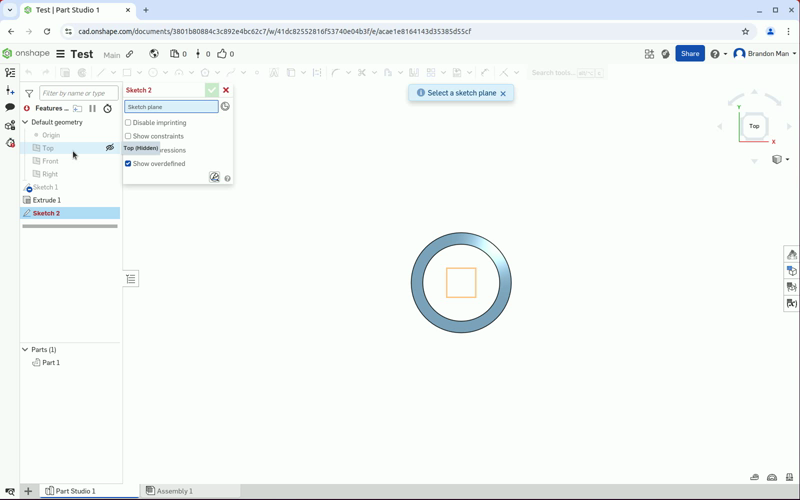
click(73, 150)
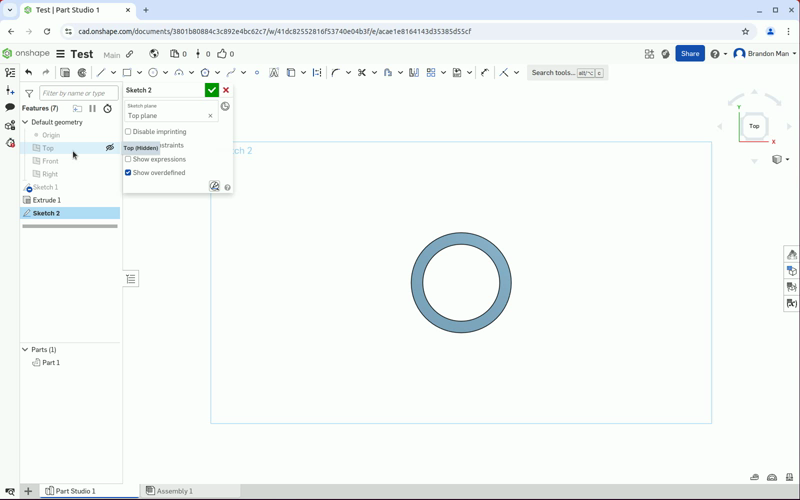
mouse_move(73, 352)
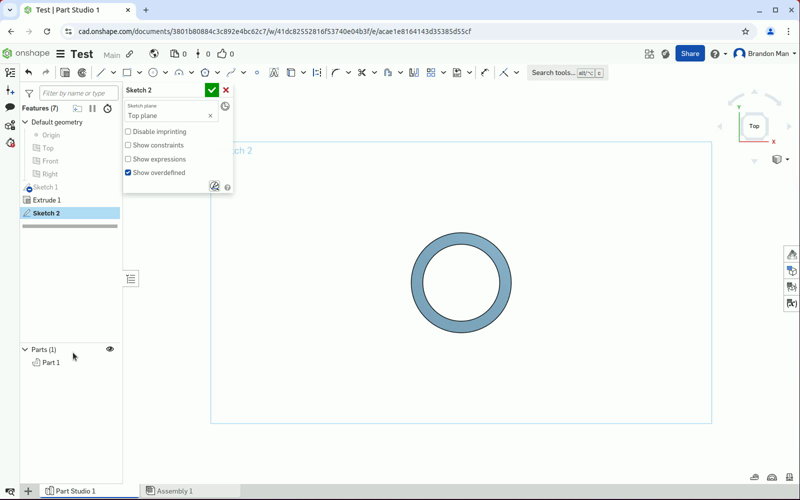
key(y)
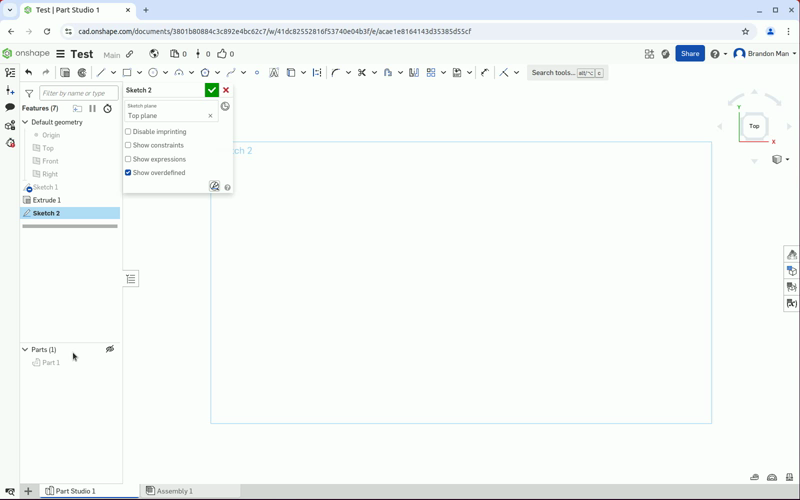
key(c)
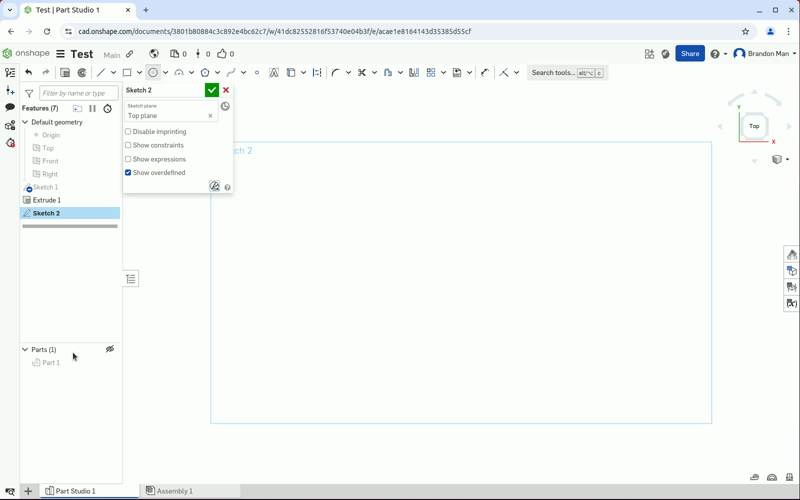
key_down(shift)
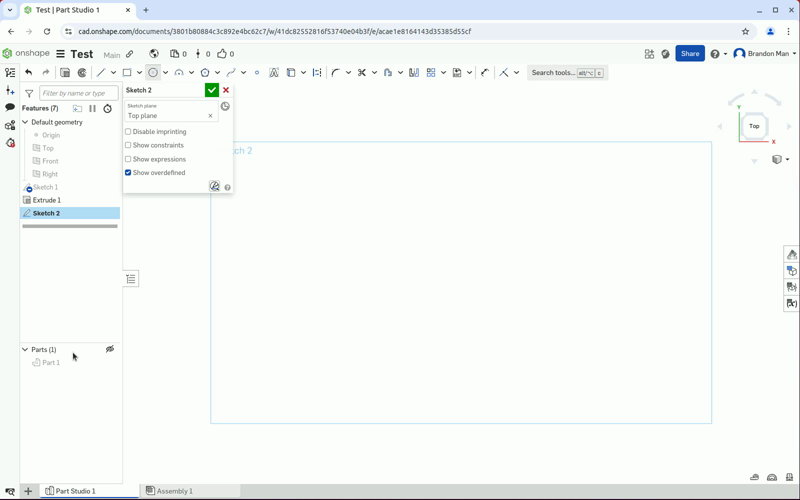
mouse_move(461, 282)
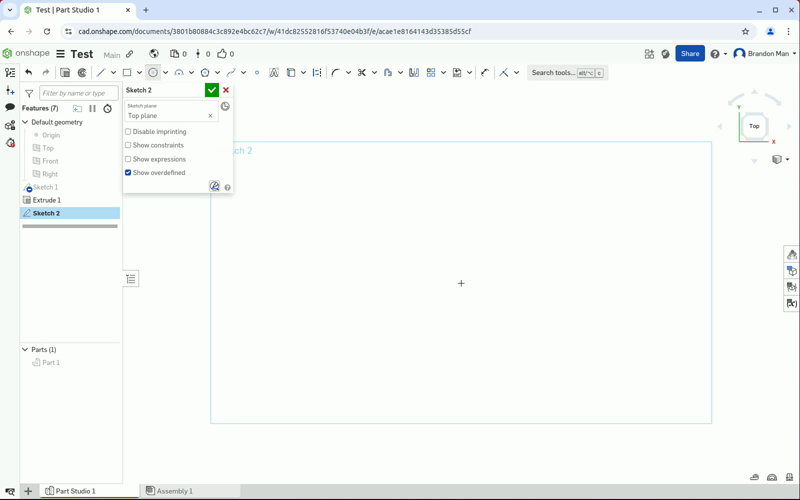
click(461, 282)
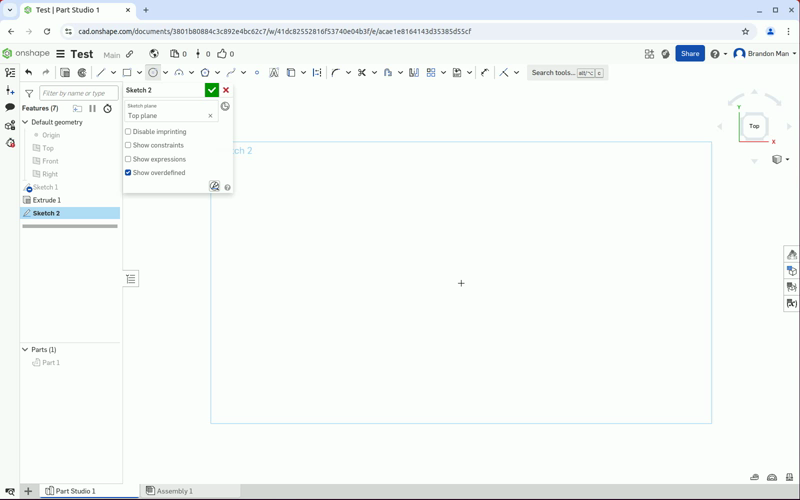
key_up(shift)
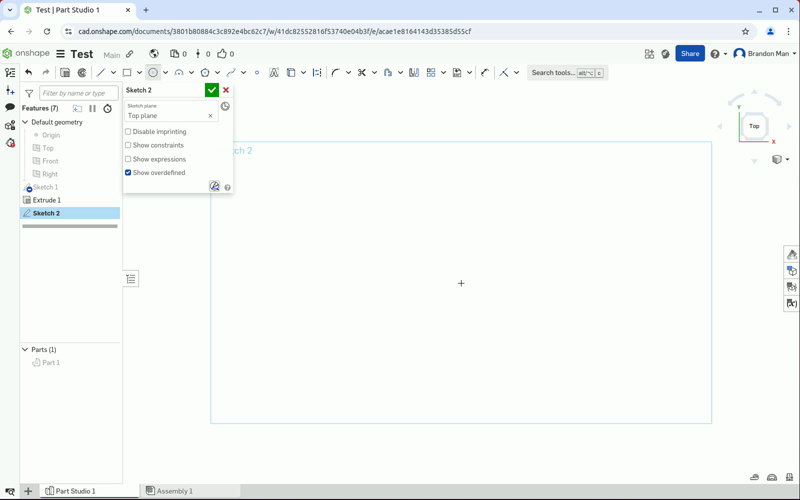
mouse_move(531, 282)
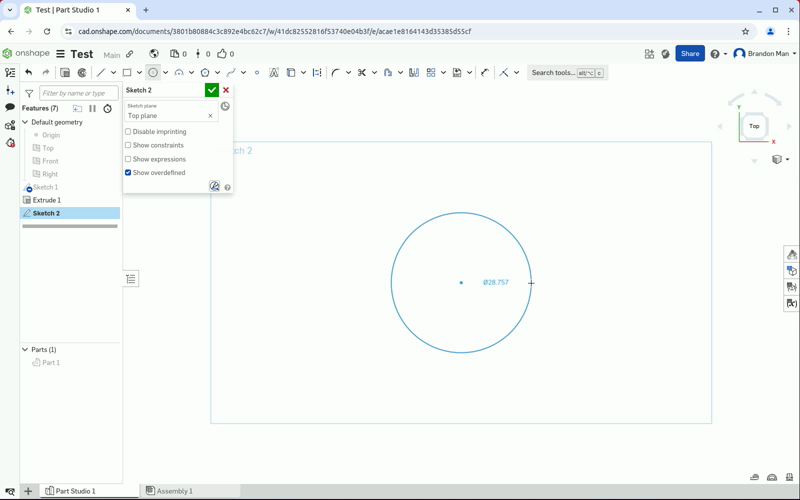
click(531, 282)
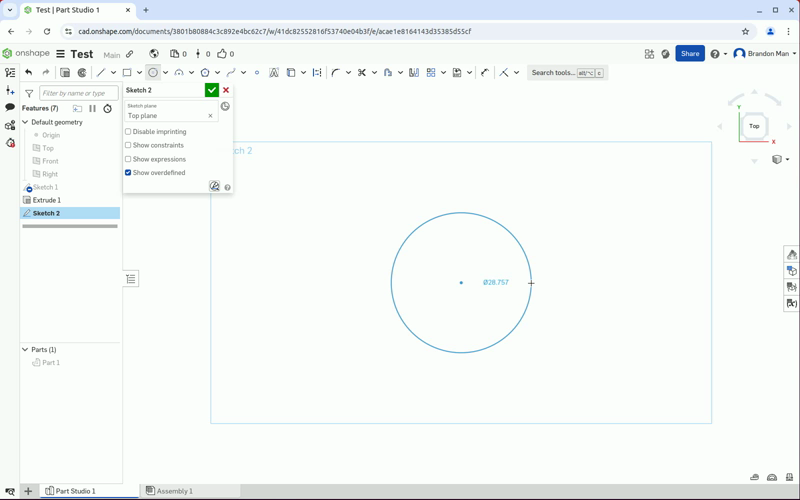
key(esc)
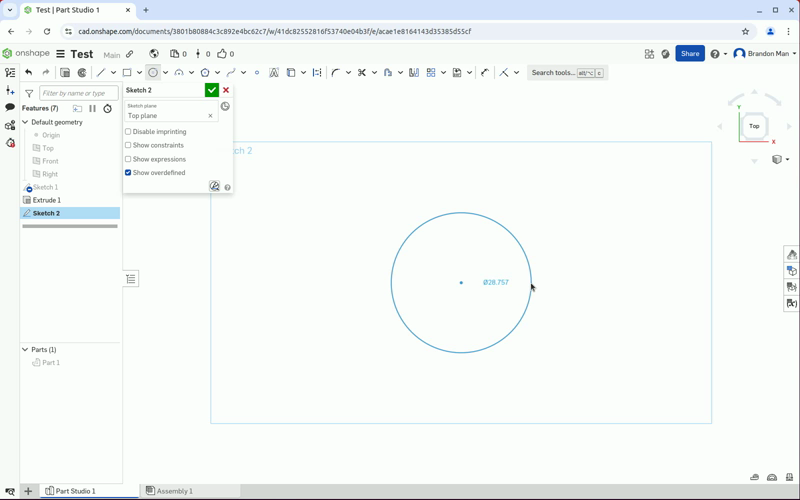
key(c)
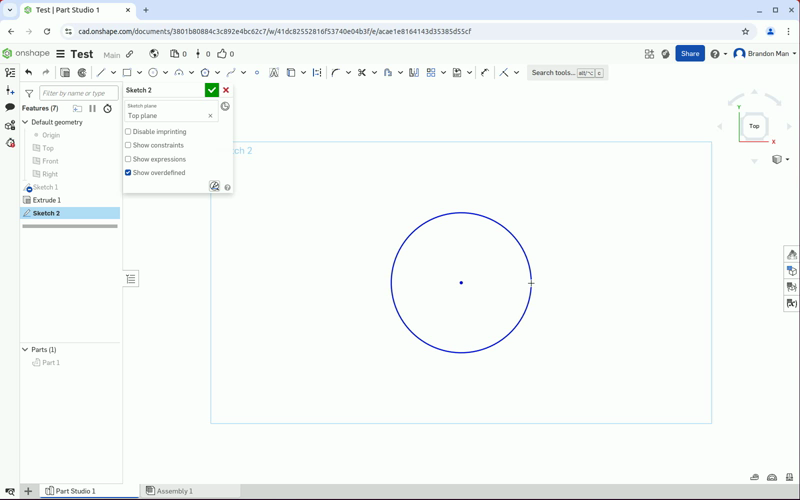
key_down(shift)
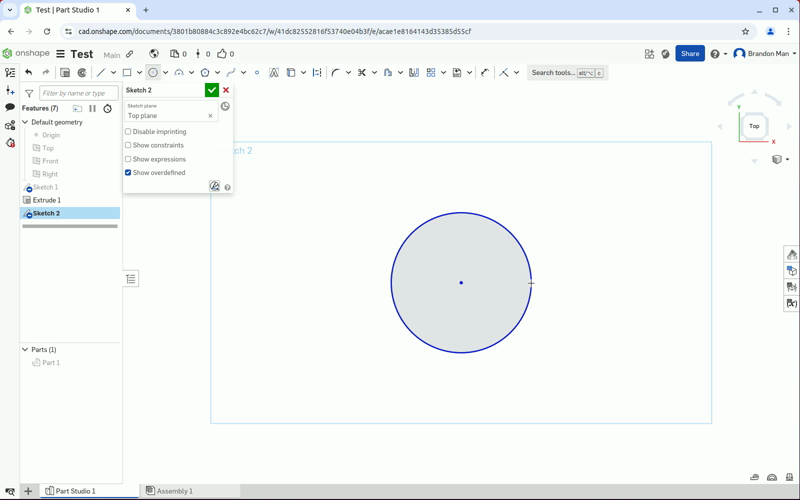
mouse_move(461, 282)
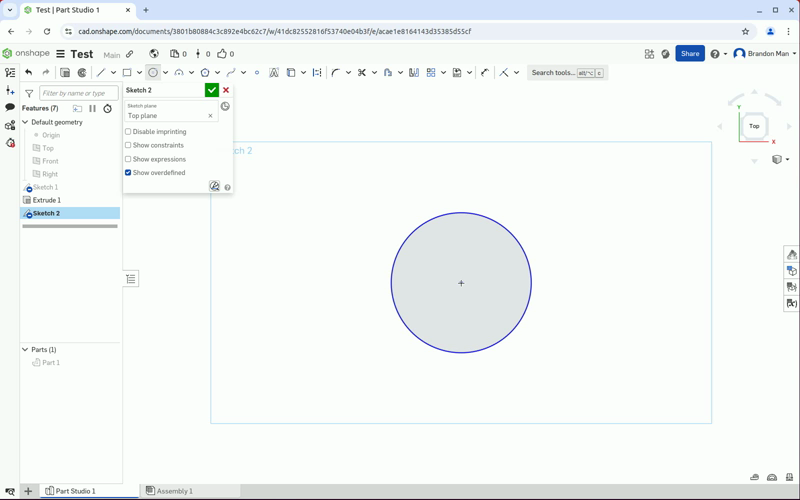
click(461, 282)
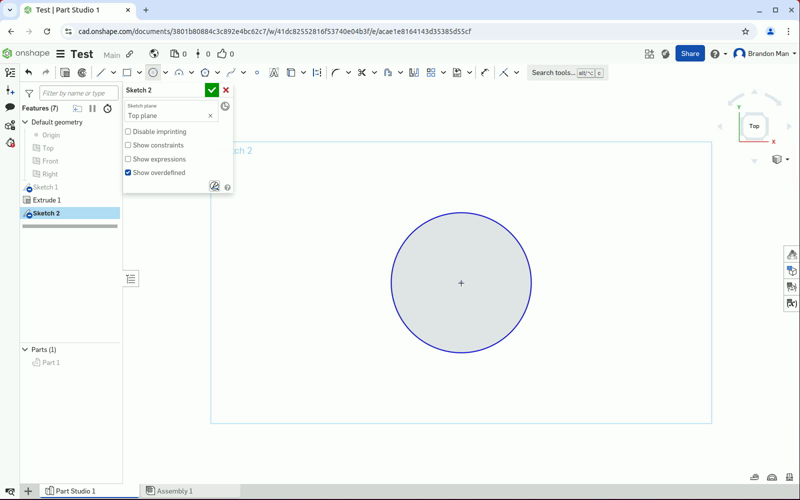
key_up(shift)
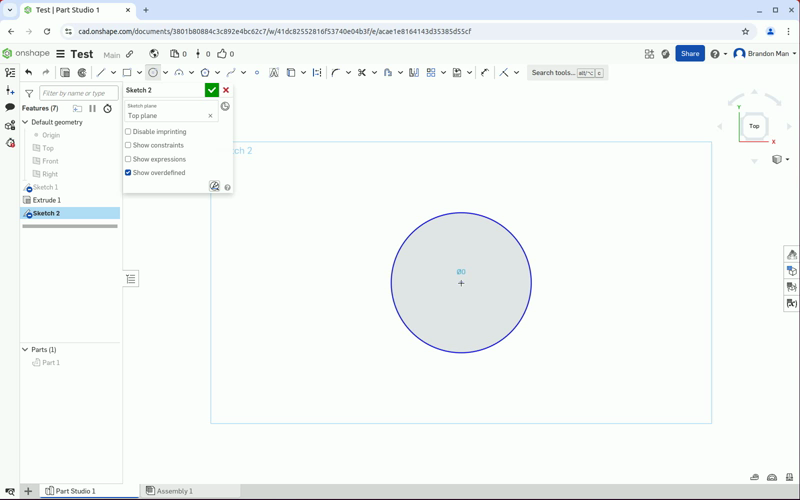
mouse_move(512, 282)
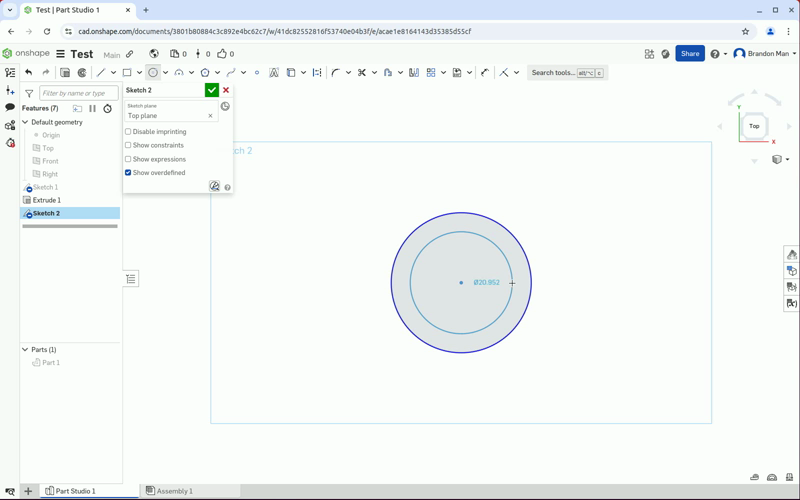
click(512, 282)
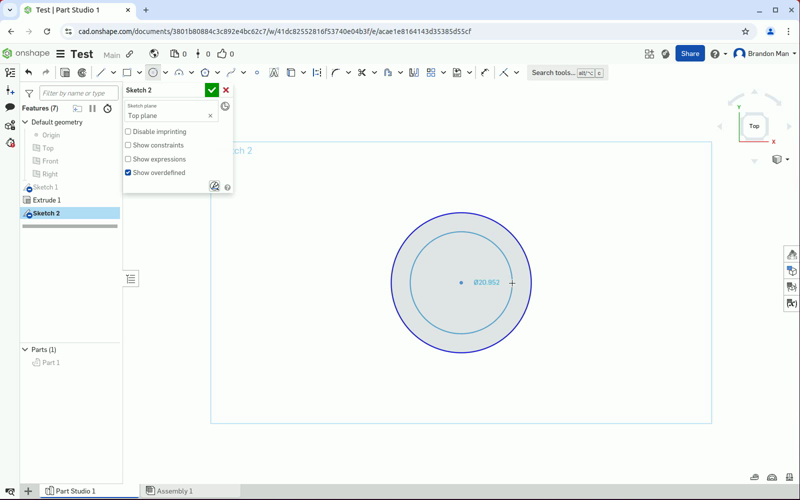
key(esc)
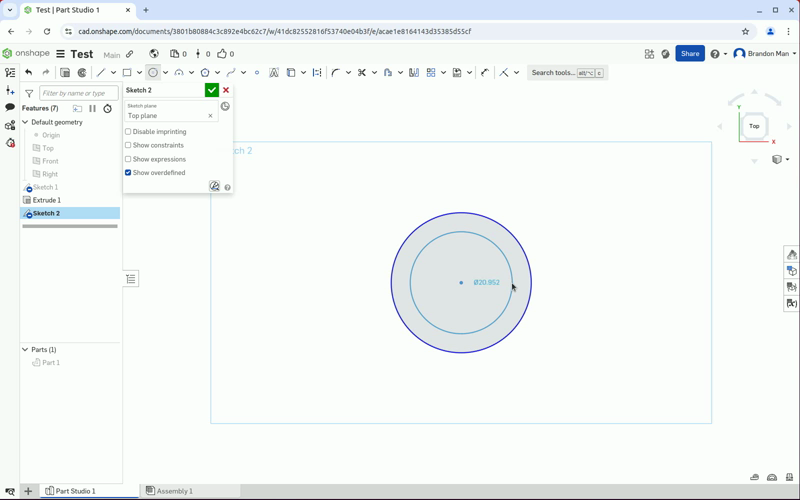
mouse_move(427, 337)
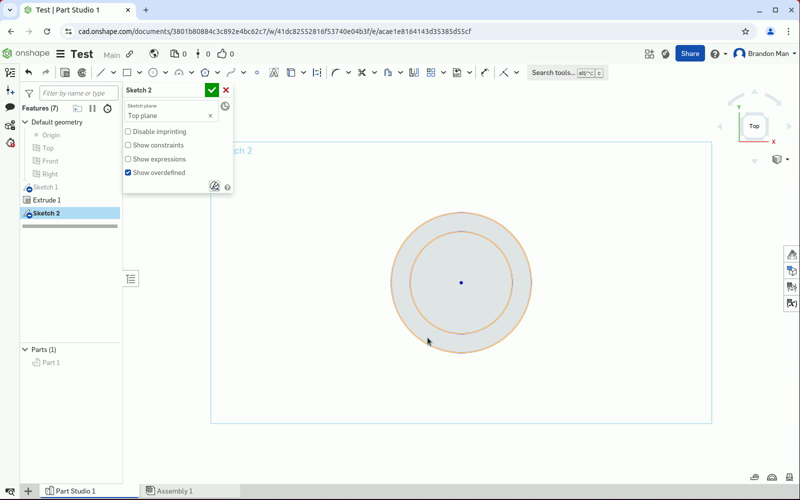
click(427, 337)
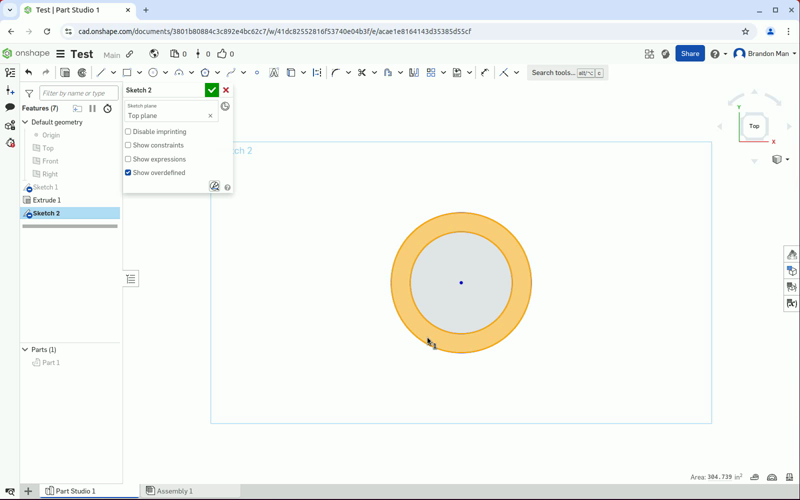
mouse_move(73, 352)
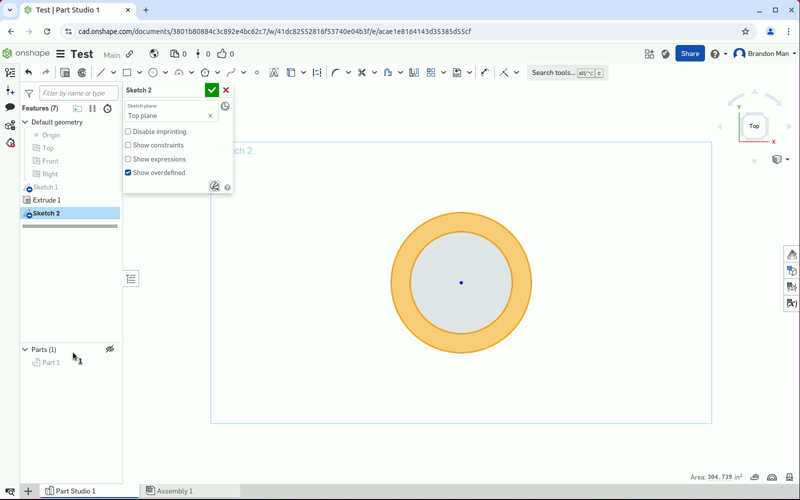
key(shift+y)
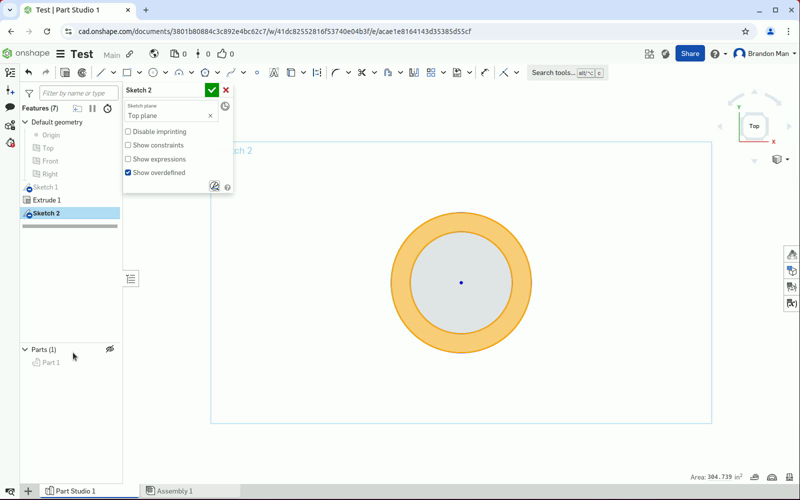
key(shift+e)
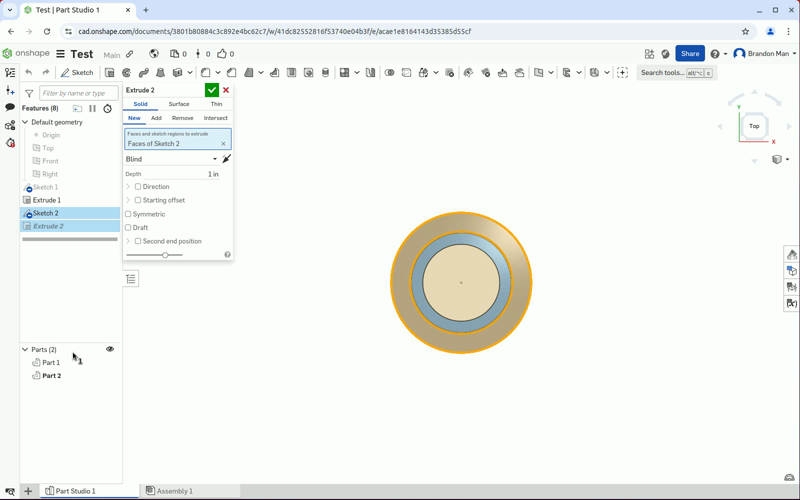
mouse_move(143, 106)
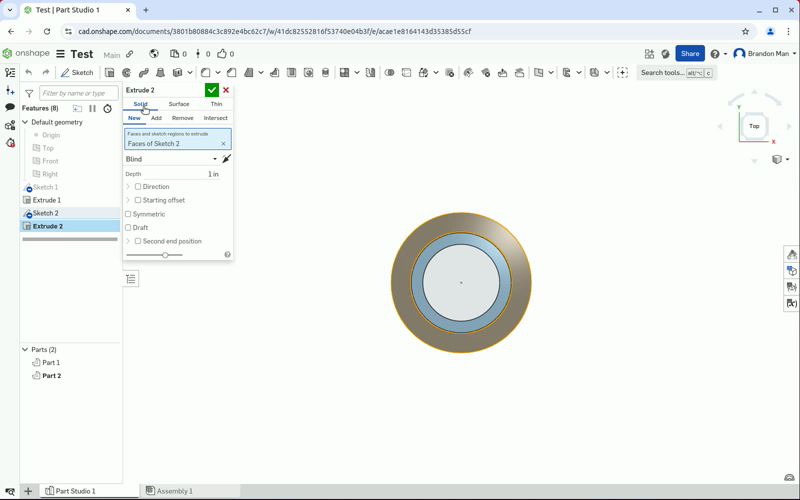
click(143, 106)
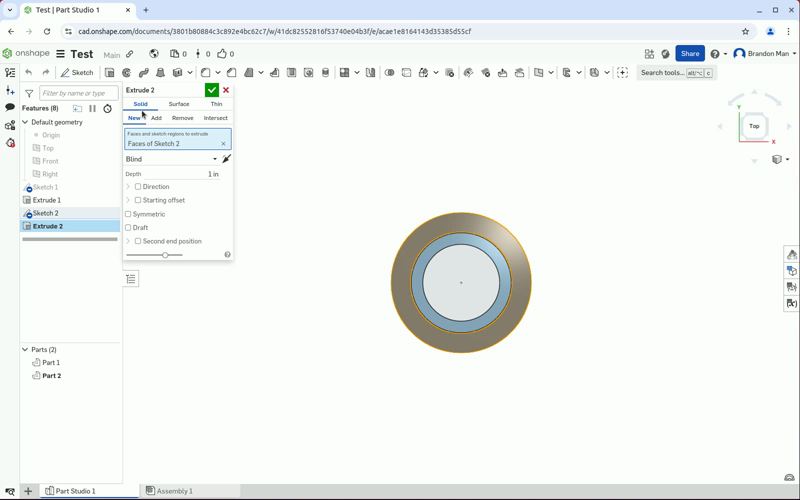
mouse_move(137, 120)
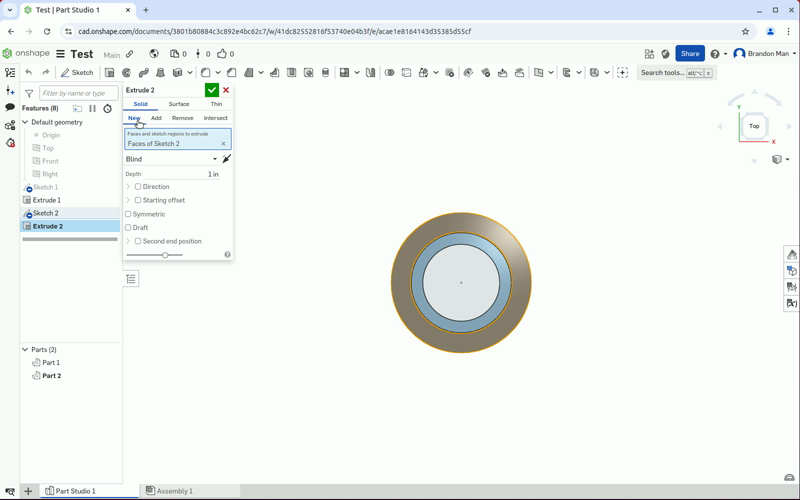
click(137, 120)
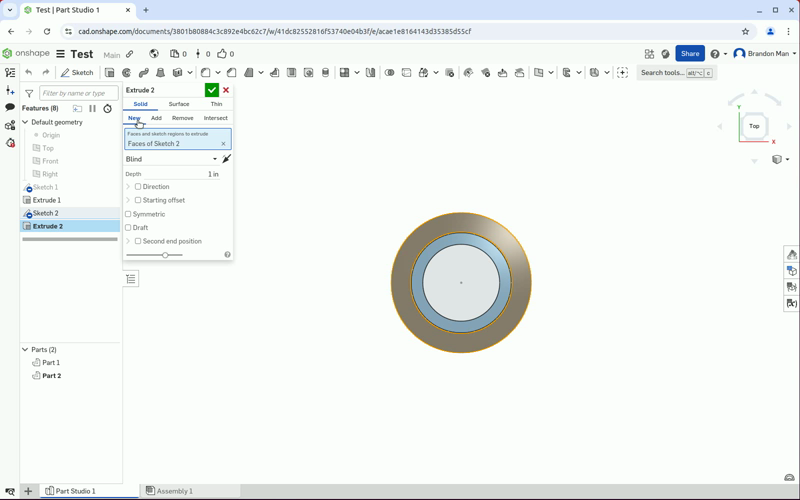
key(tab, 4)
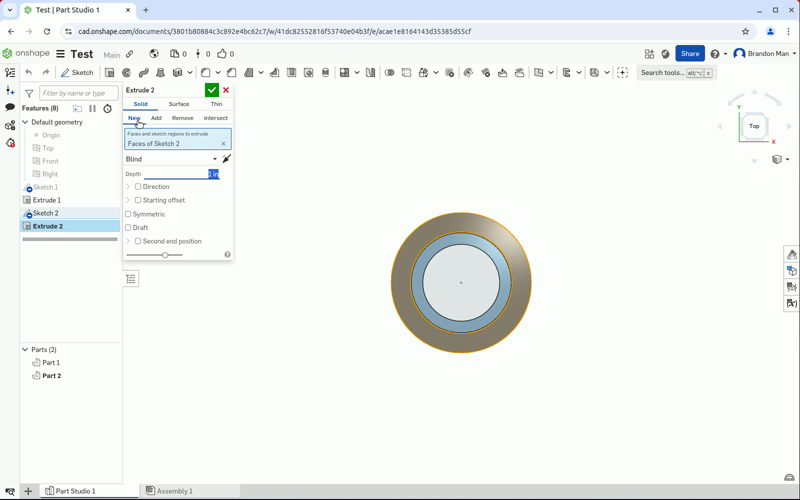
text(2.889)
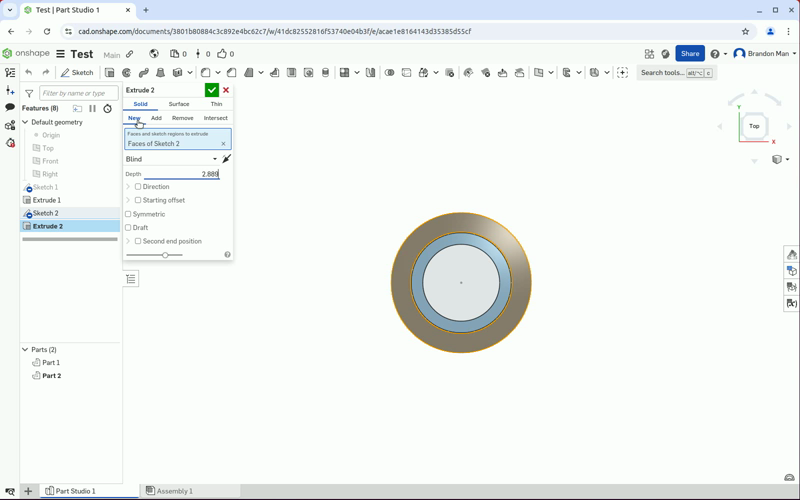
key(enter)
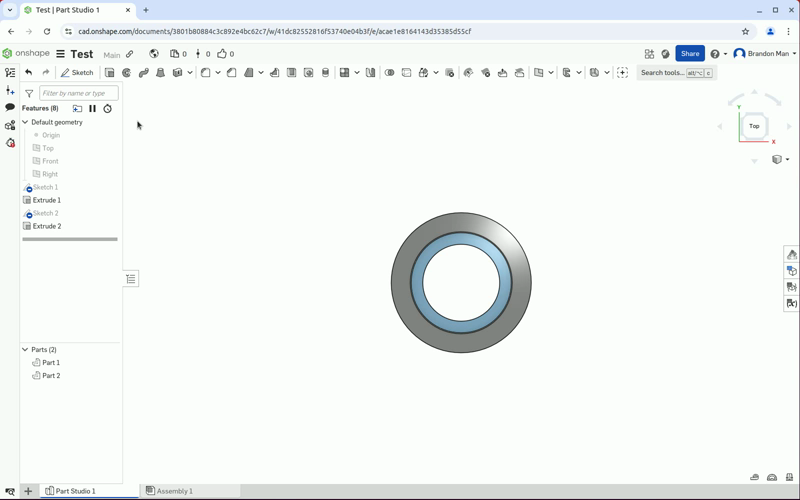
key(shift+h)
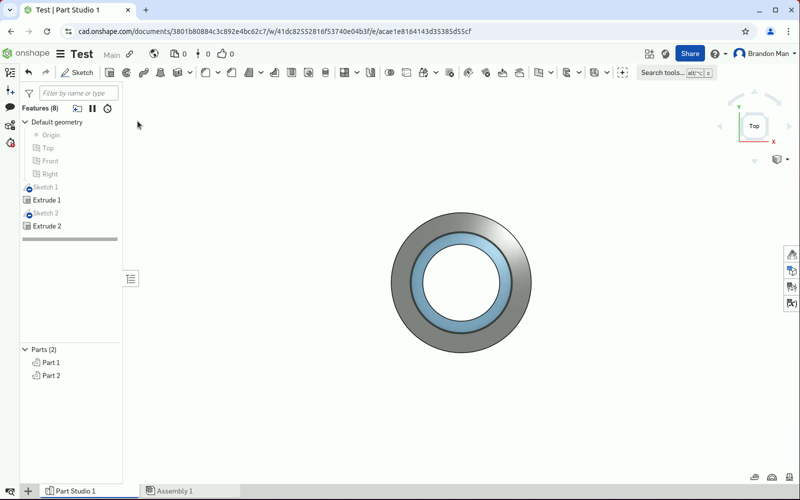
key(shift+h)
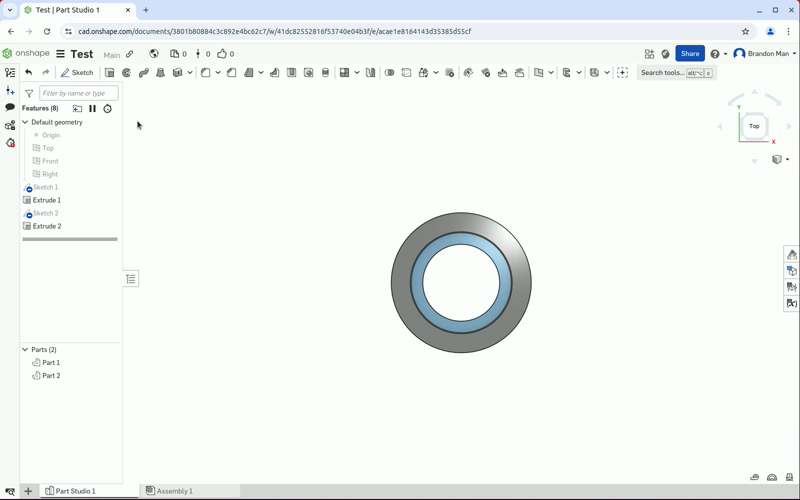
mouse_move(73, 189)
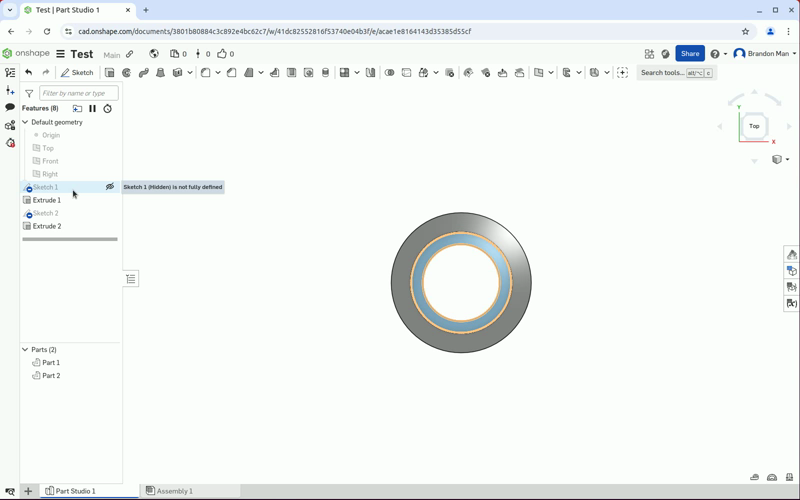
click(73, 189)
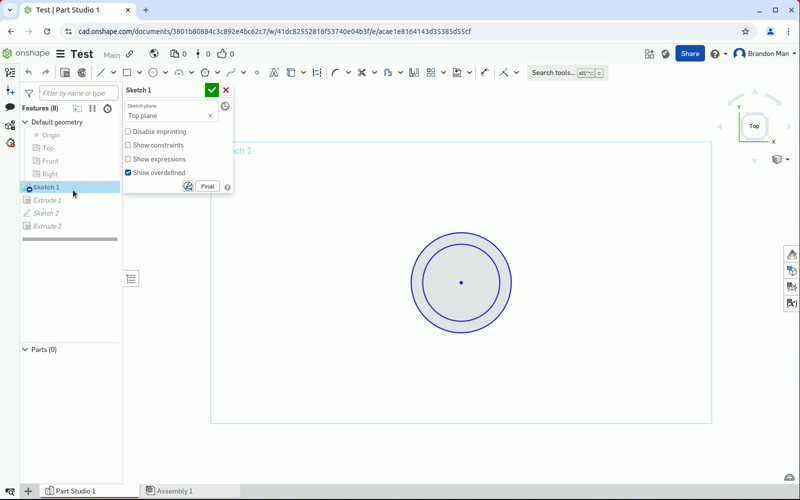
mouse_move(229, 92)
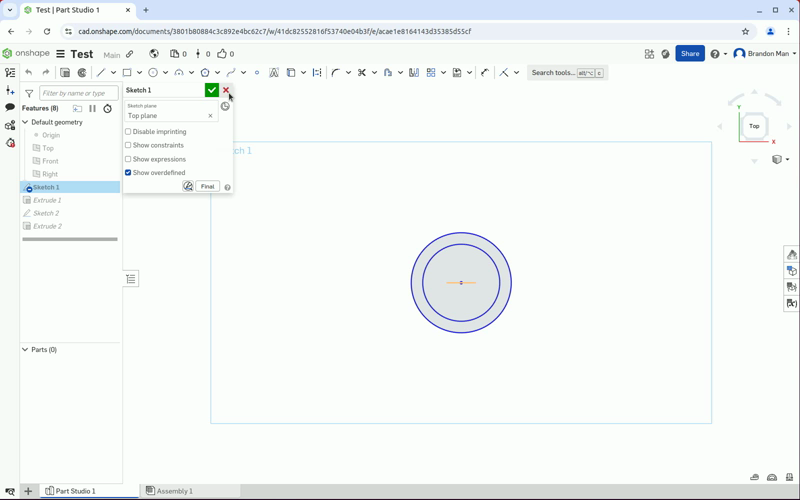
click(229, 92)
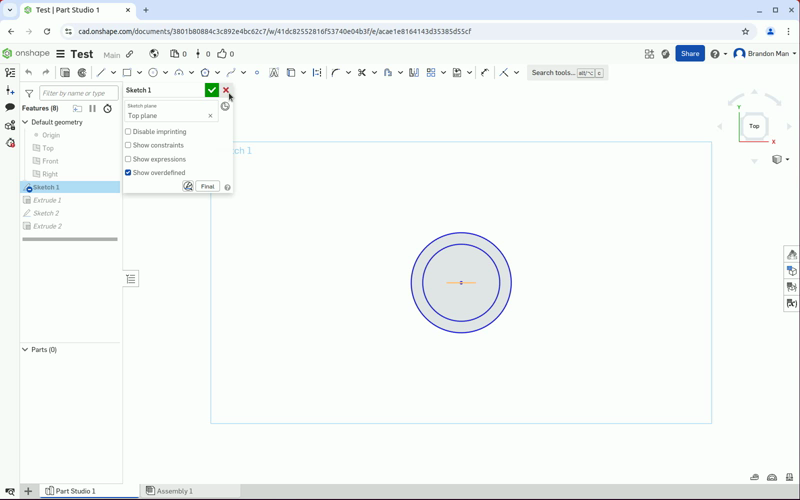
key(shift+s)
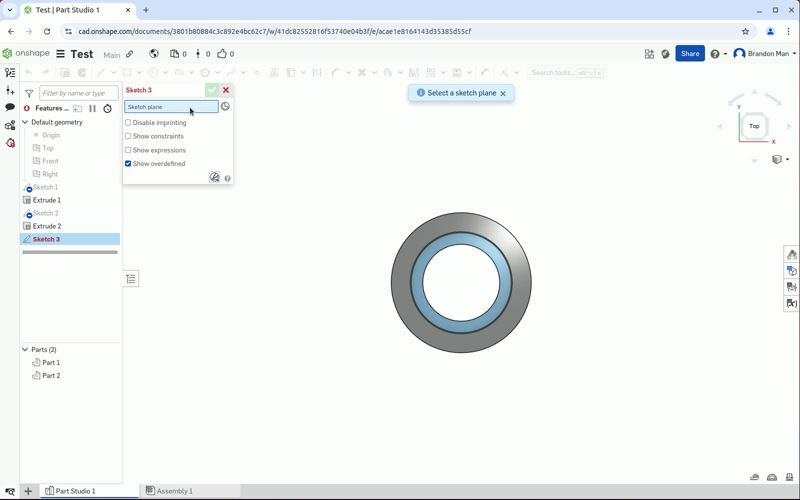
mouse_move(73, 150)
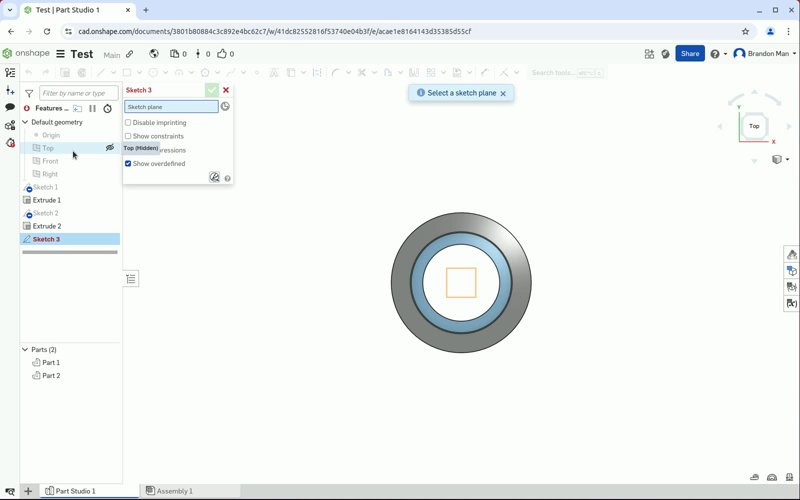
click(73, 150)
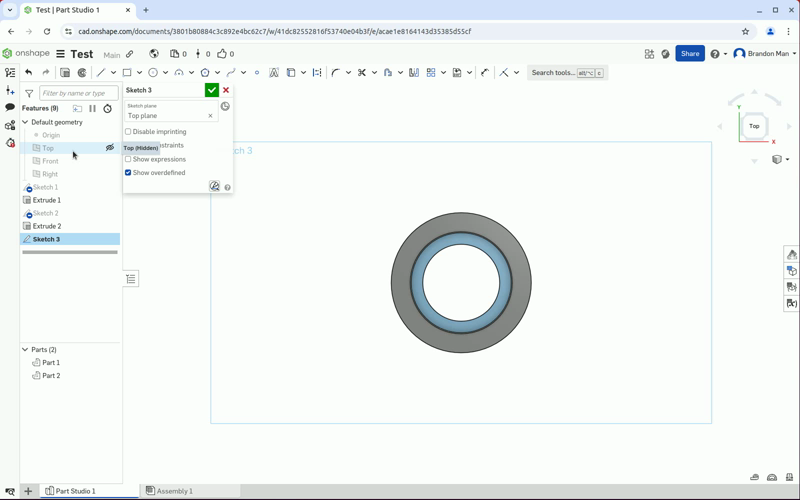
mouse_move(73, 352)
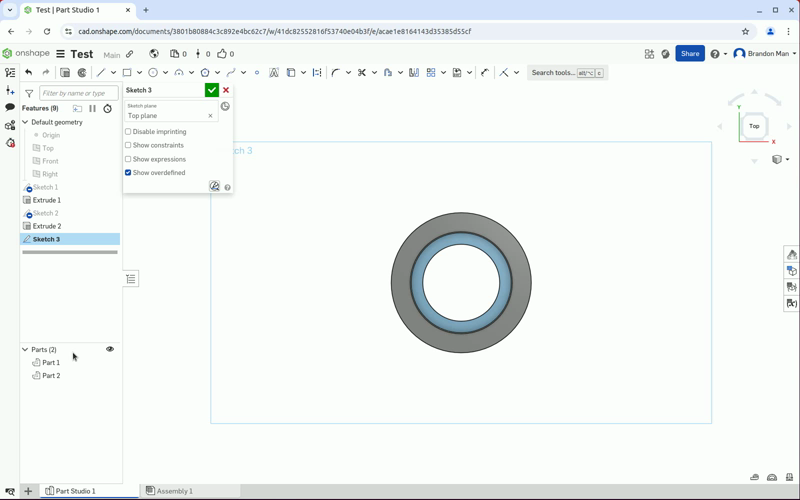
key(y)
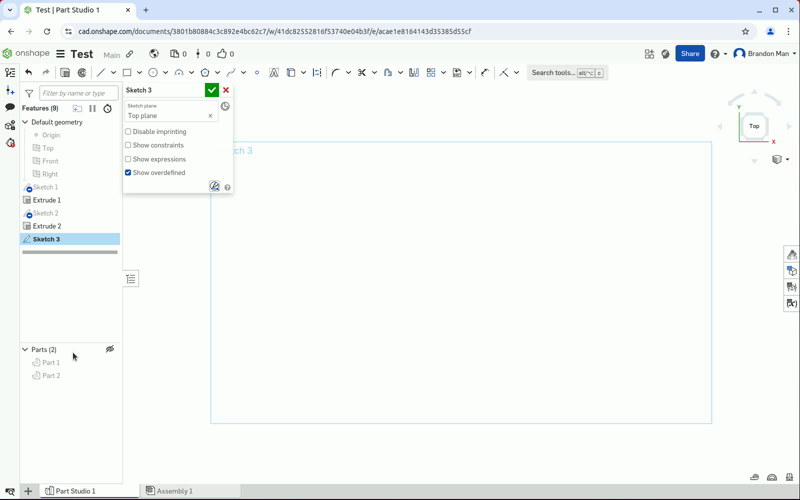
key(c)
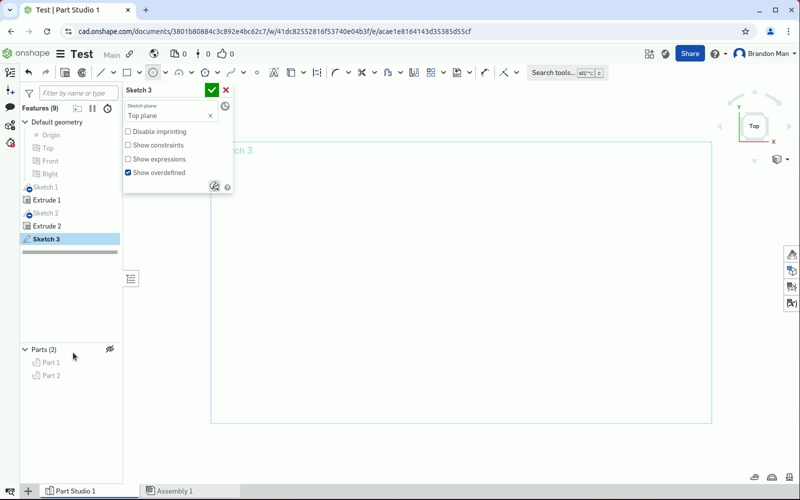
key_down(shift)
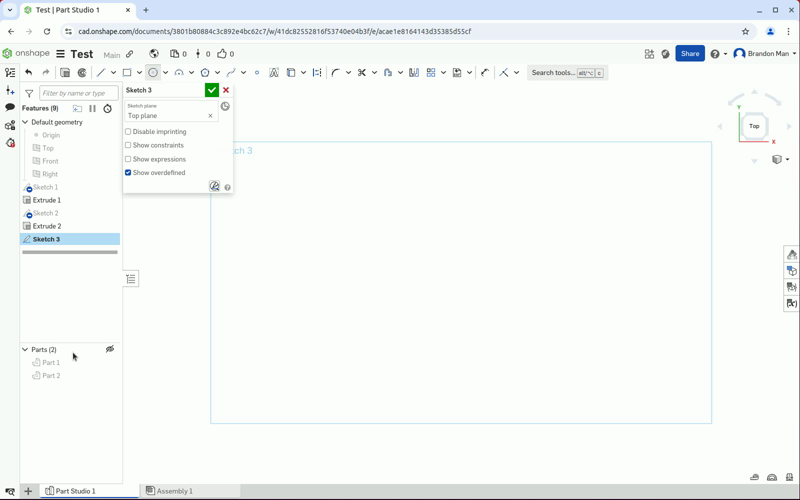
mouse_move(461, 282)
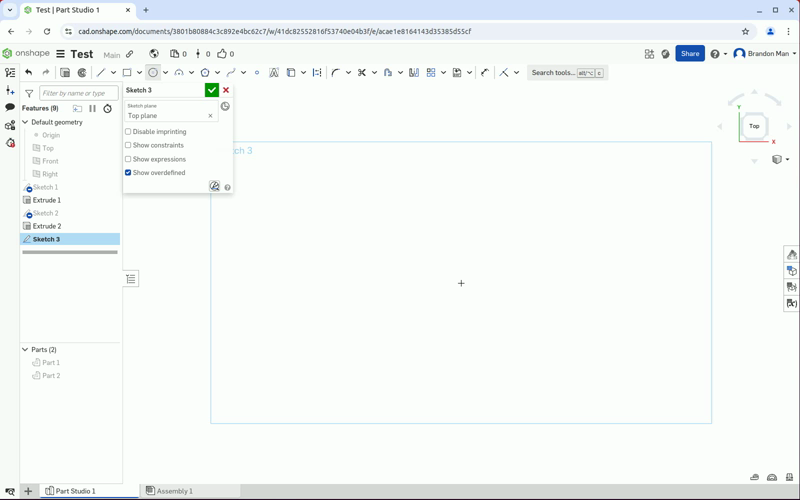
click(461, 282)
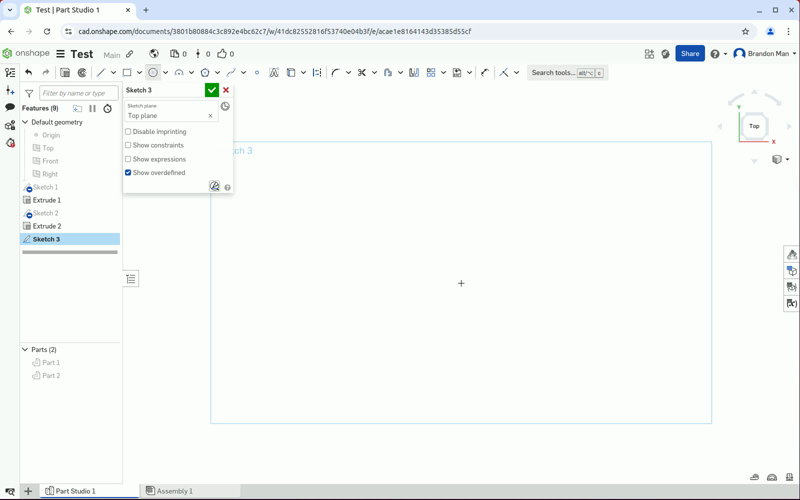
key_up(shift)
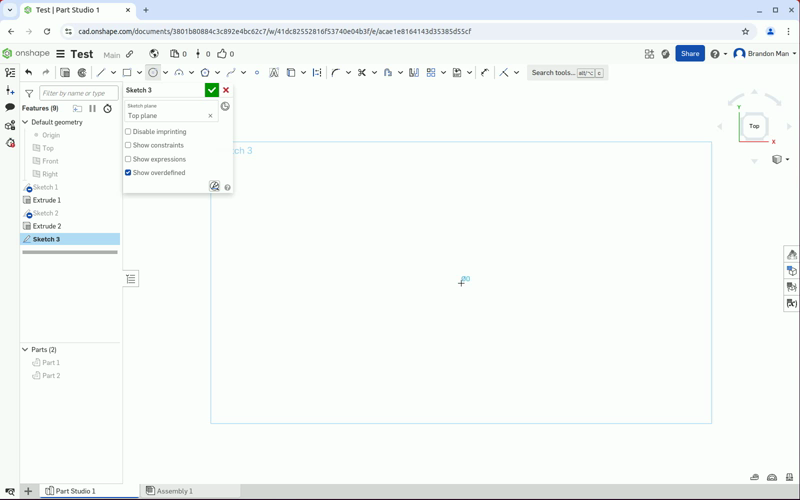
mouse_move(511, 282)
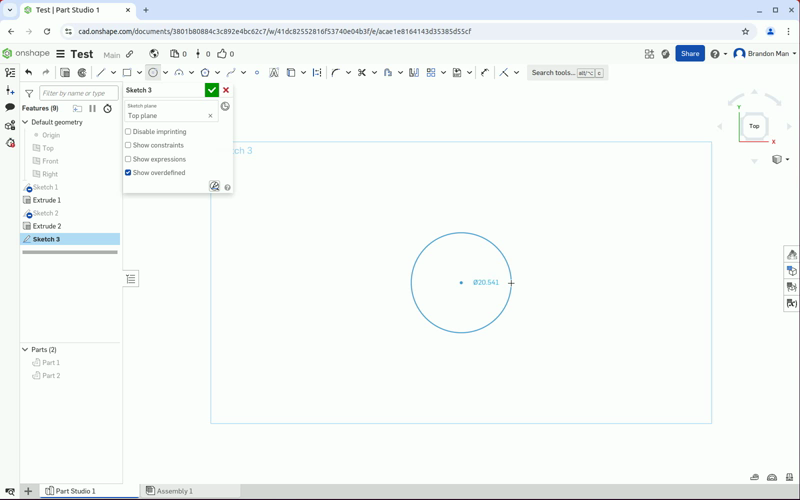
click(511, 282)
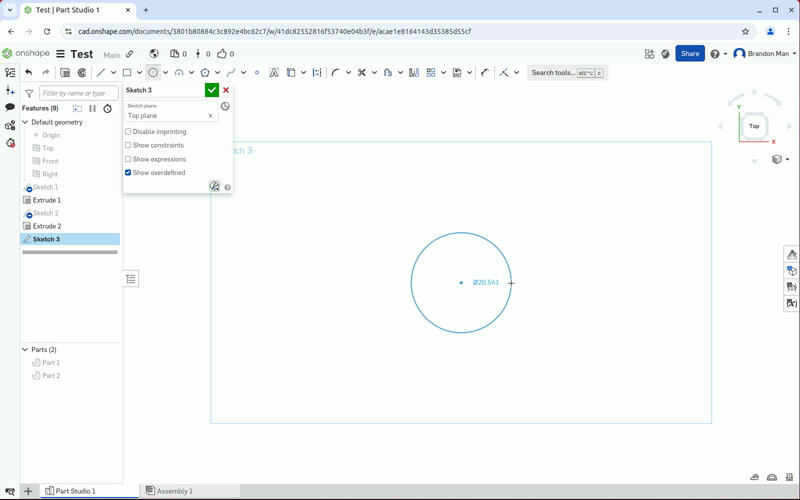
key(esc)
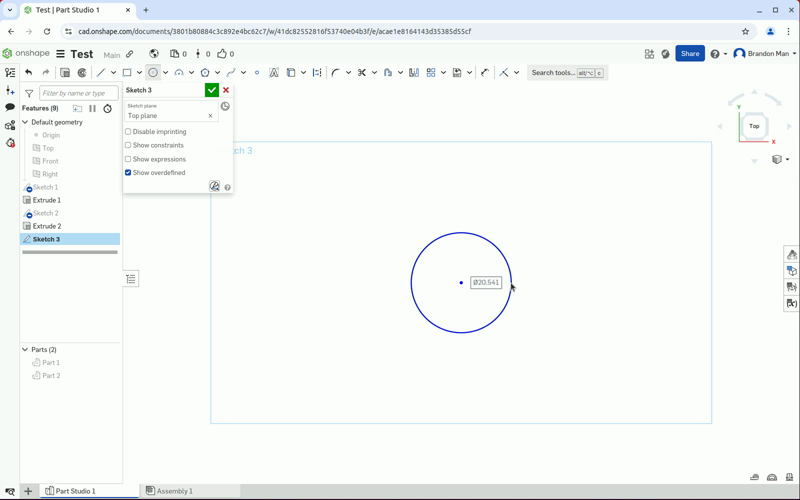
key(c)
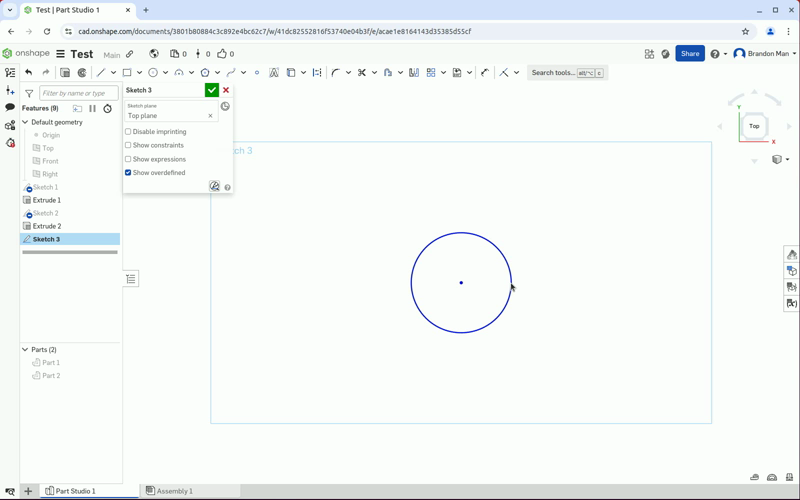
key_down(shift)
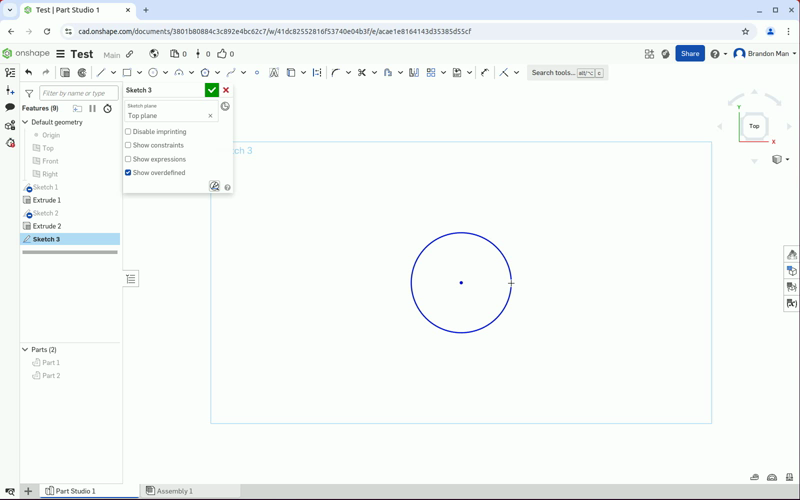
mouse_move(461, 282)
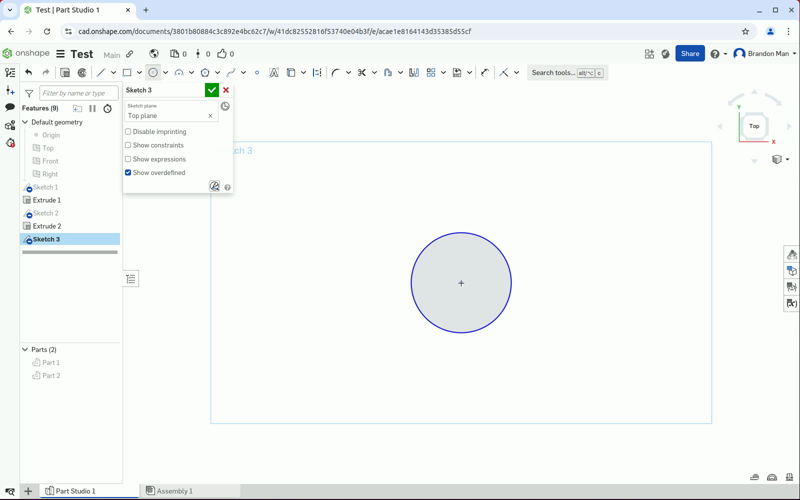
click(461, 282)
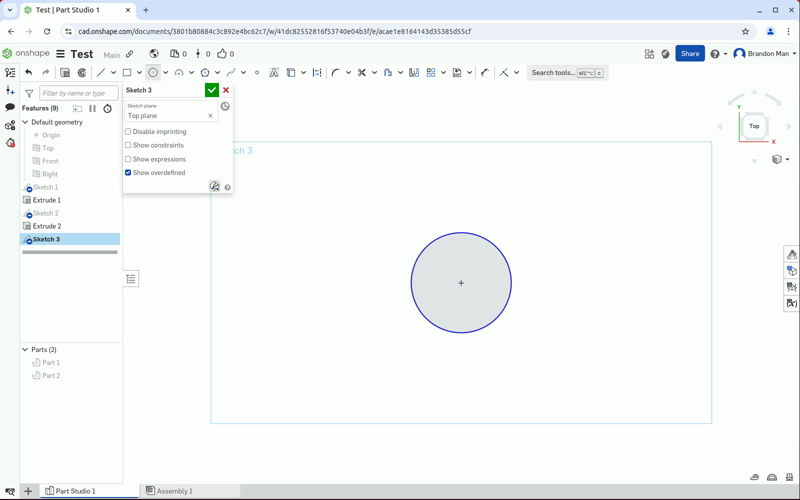
key_up(shift)
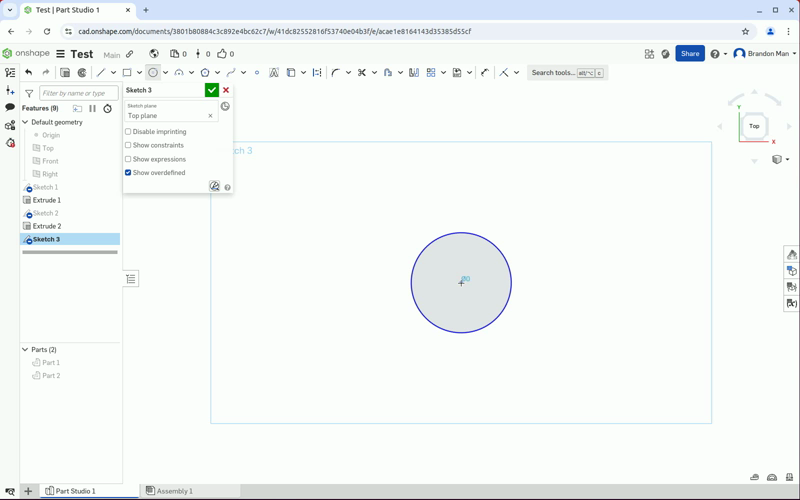
mouse_move(499, 282)
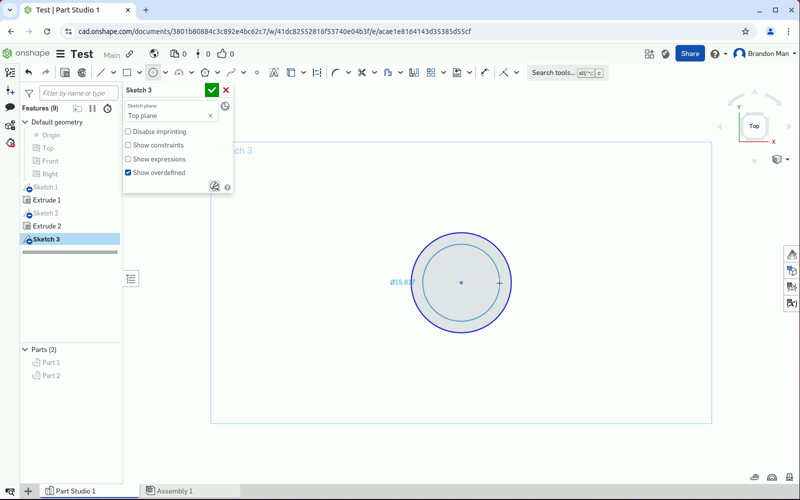
click(499, 282)
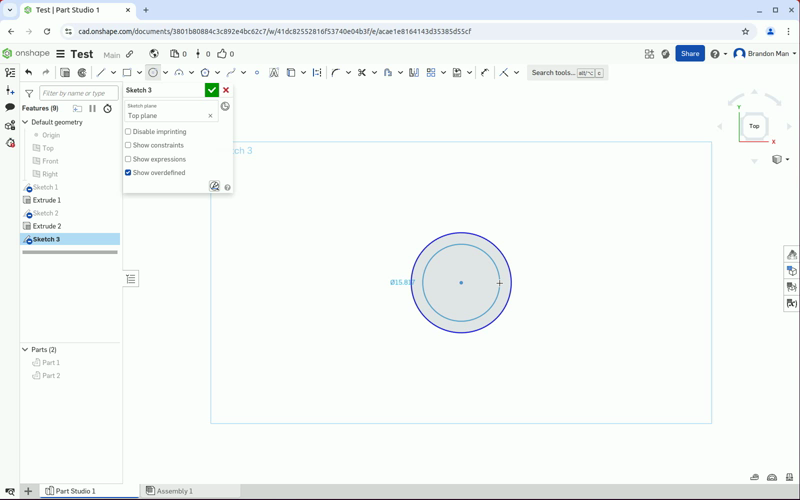
key(esc)
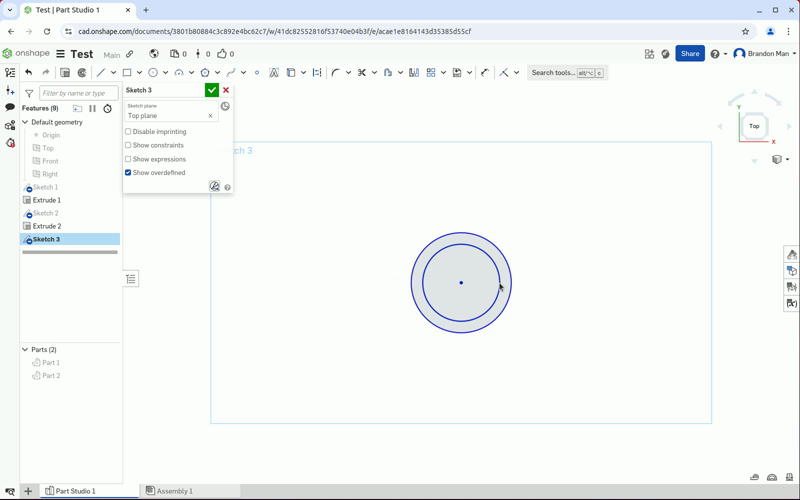
mouse_move(503, 278)
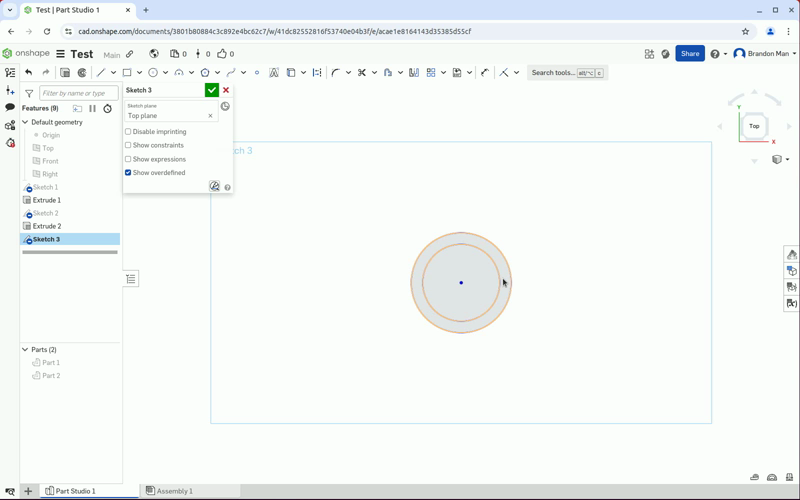
click(503, 278)
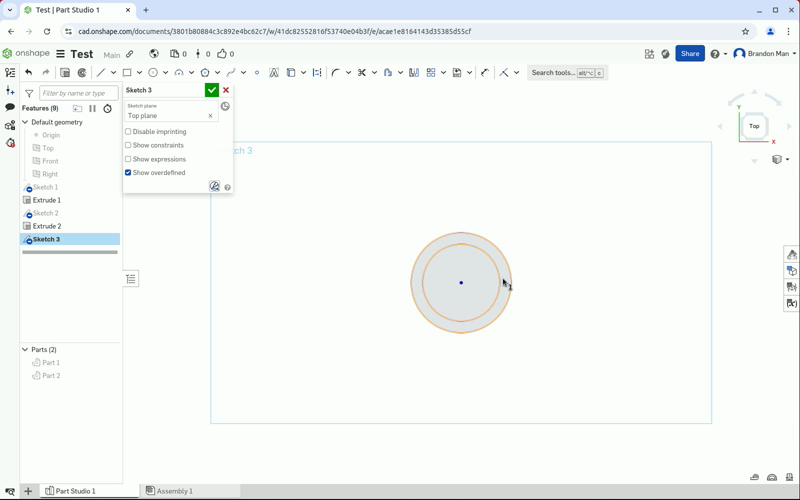
mouse_move(73, 352)
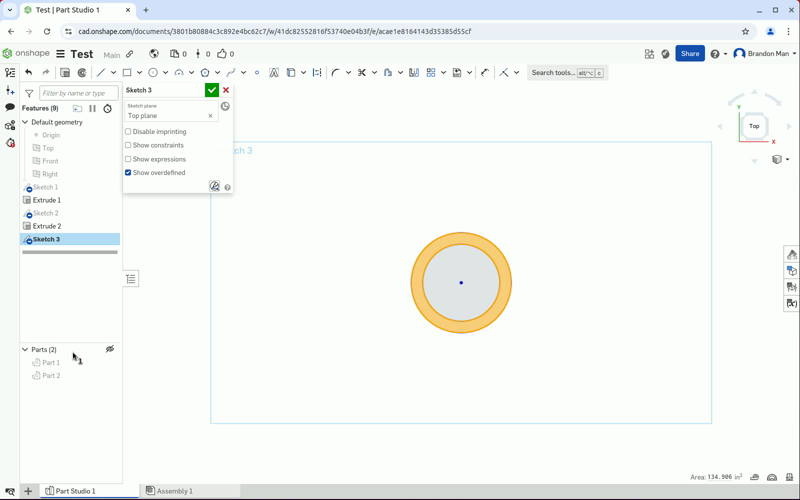
key(shift+y)
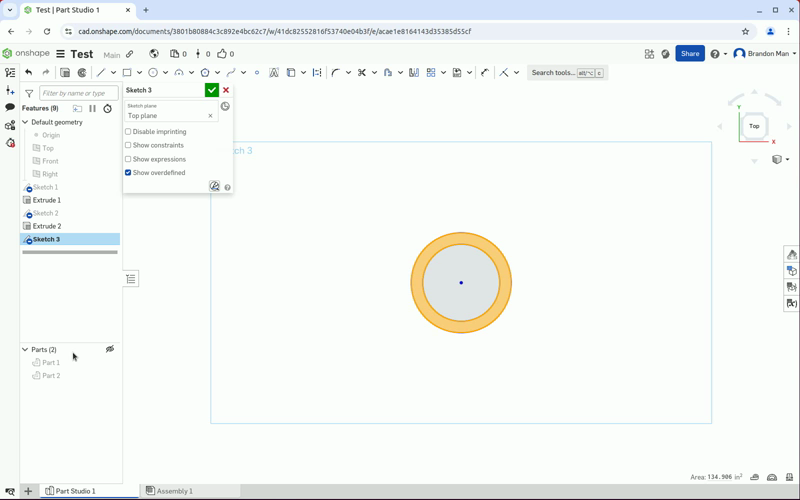
key(shift+e)
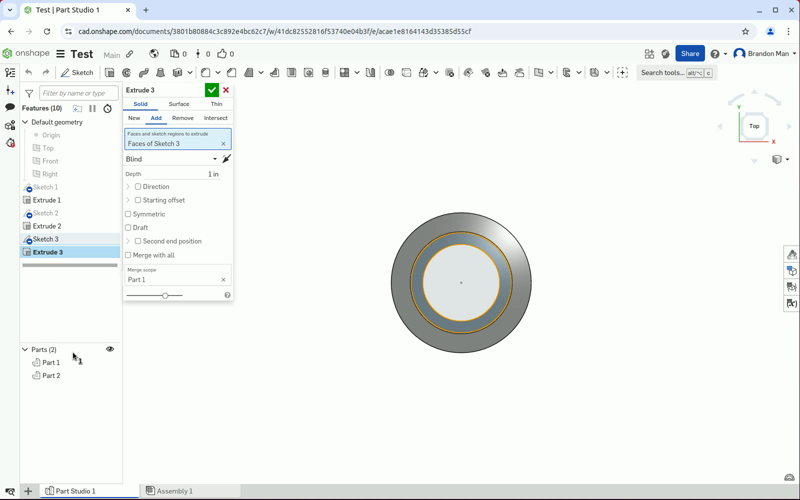
mouse_move(143, 106)
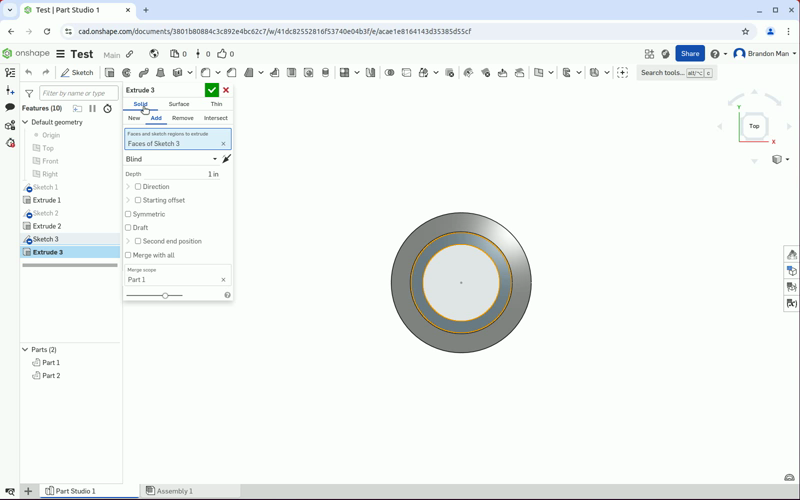
click(143, 106)
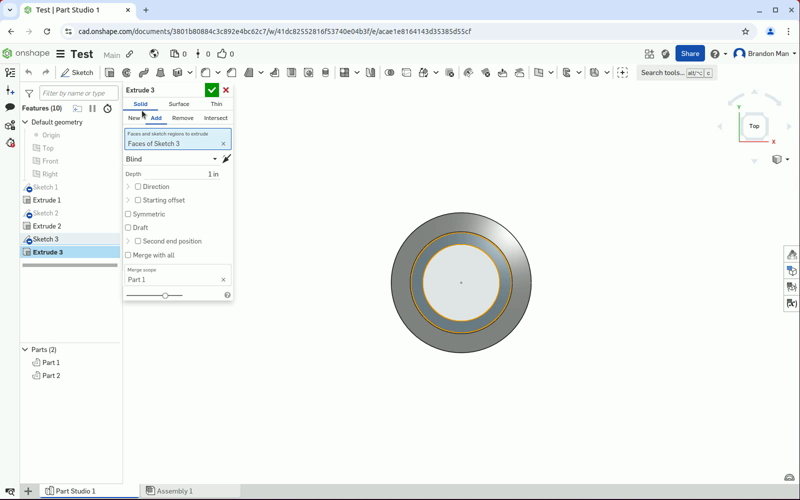
mouse_move(137, 120)
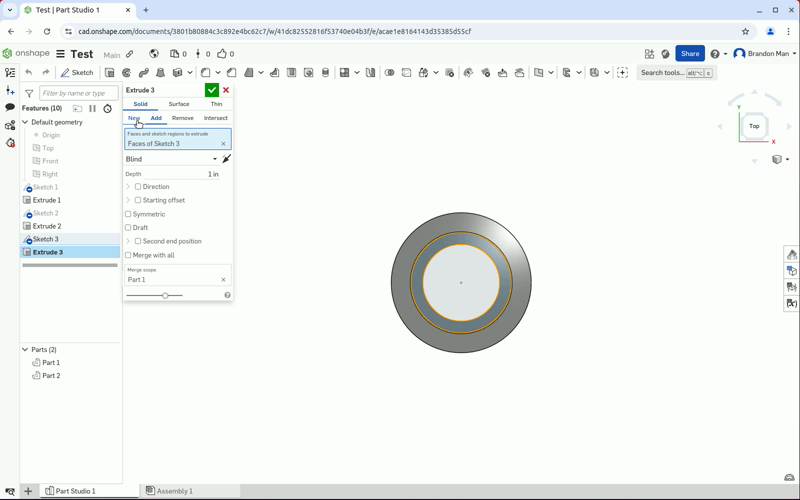
click(137, 120)
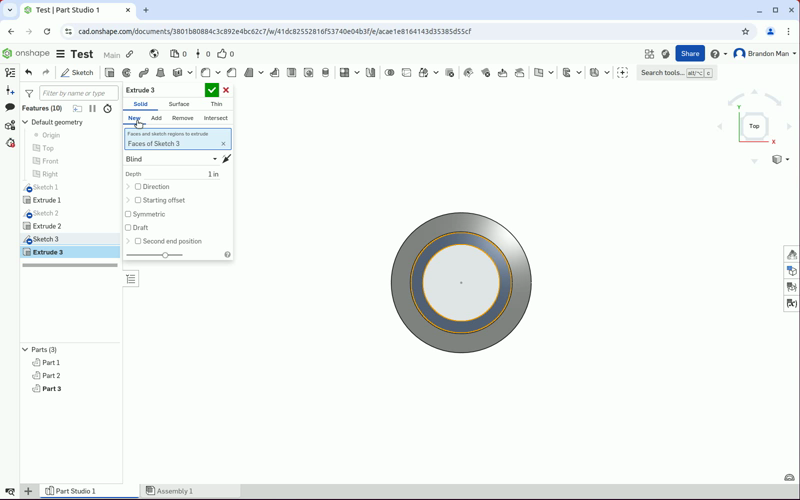
key(tab, 4)
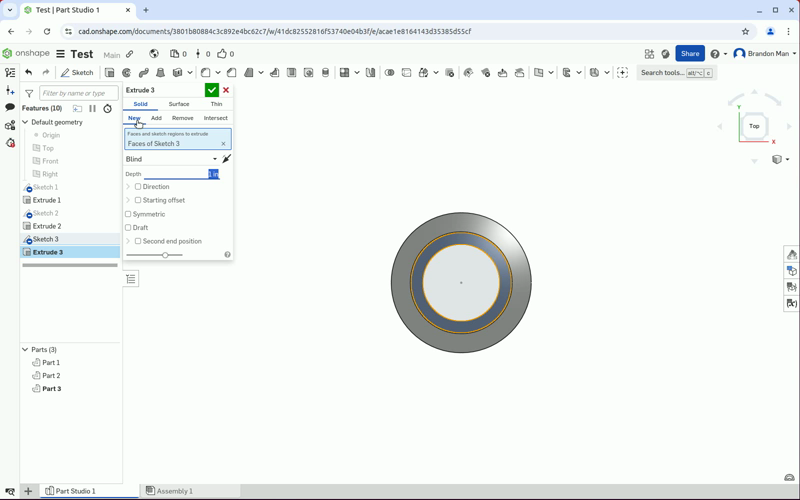
text(2.889)
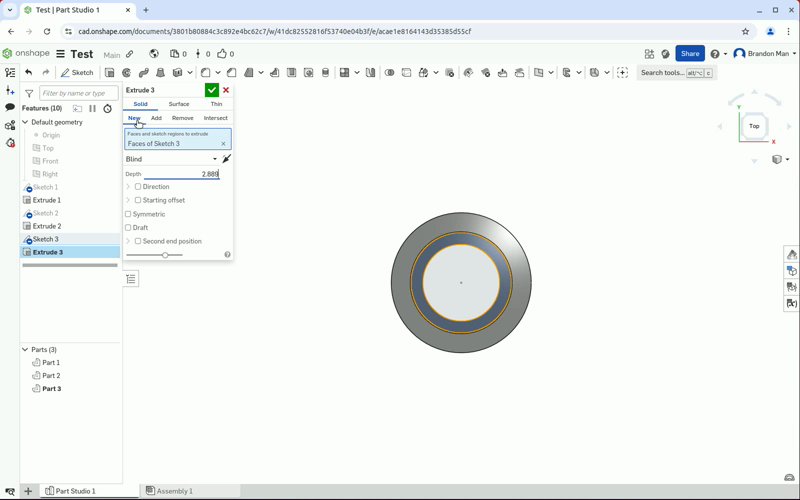
key(enter)
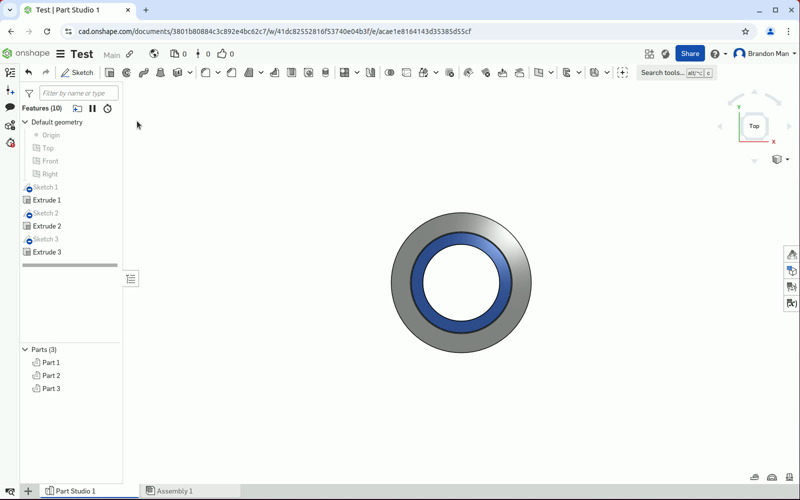
key(shift+h)
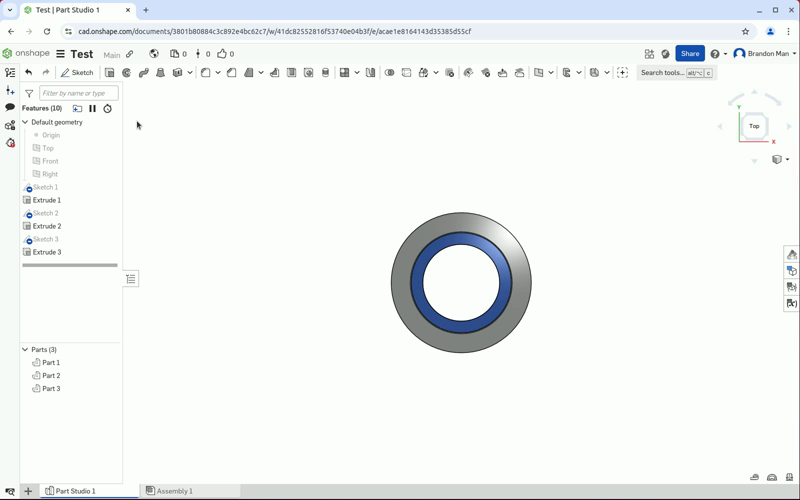
key(shift+h)
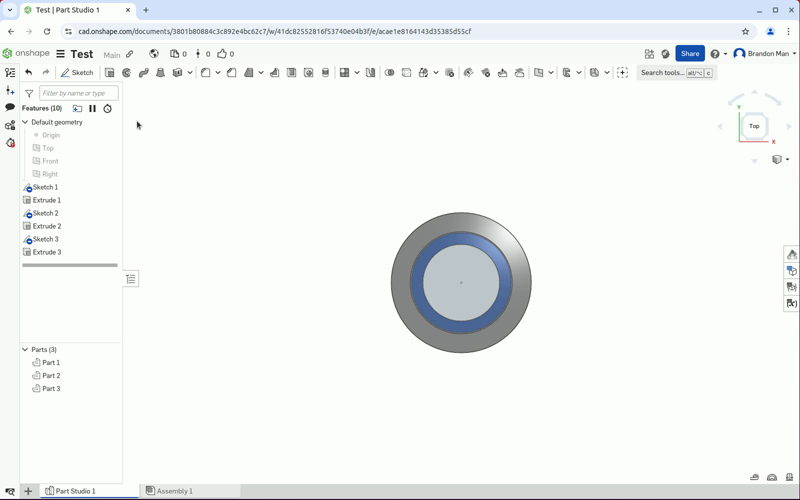
key(shift+7)
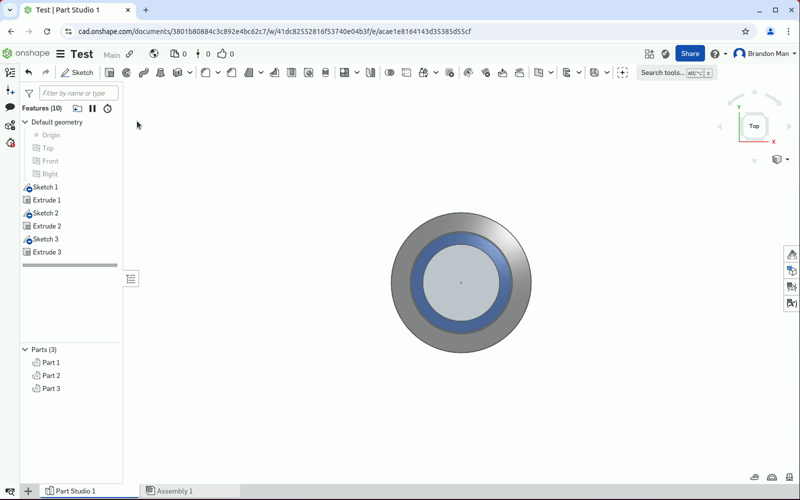
key(up, 3)
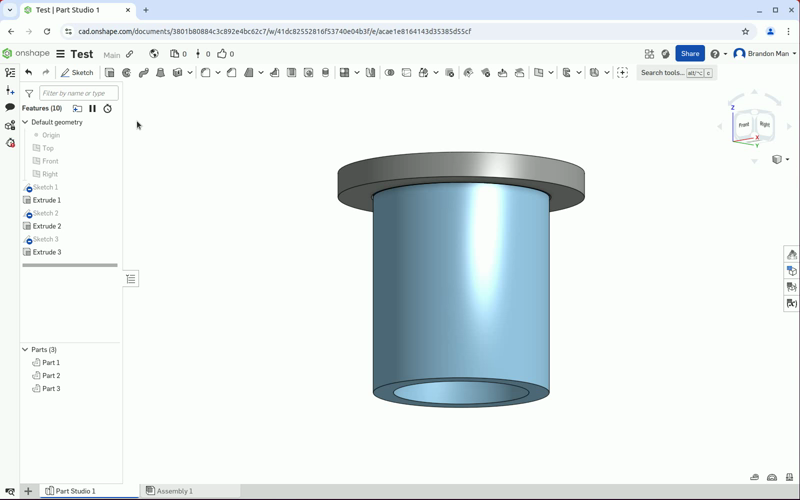
key(left, 3)
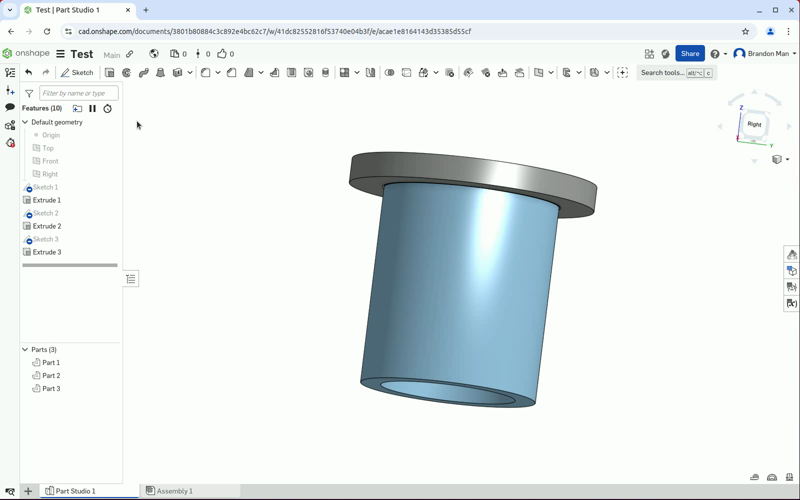
key(right, 3)
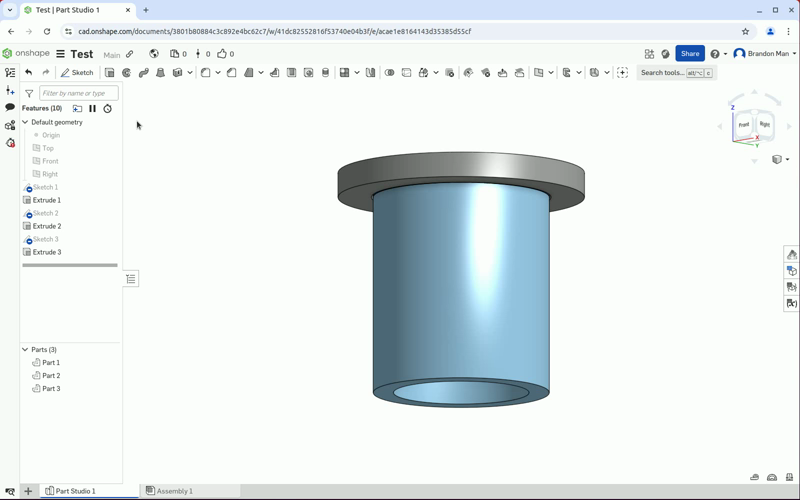
key(down, 3)
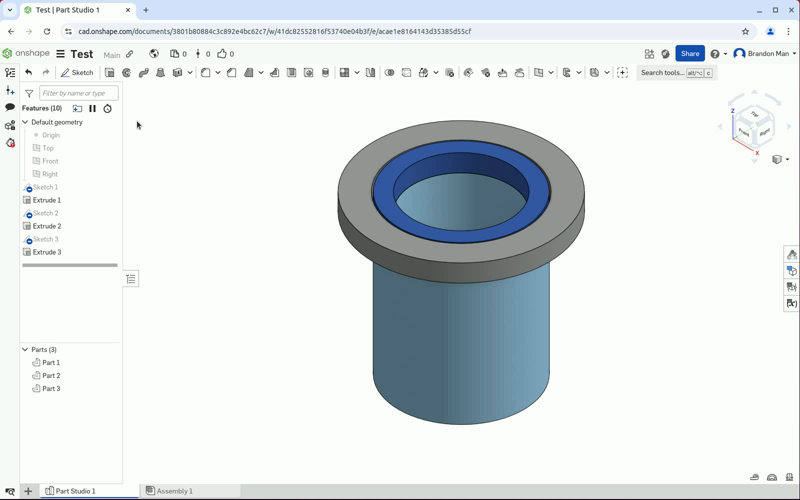
mouse_move(73, 189)
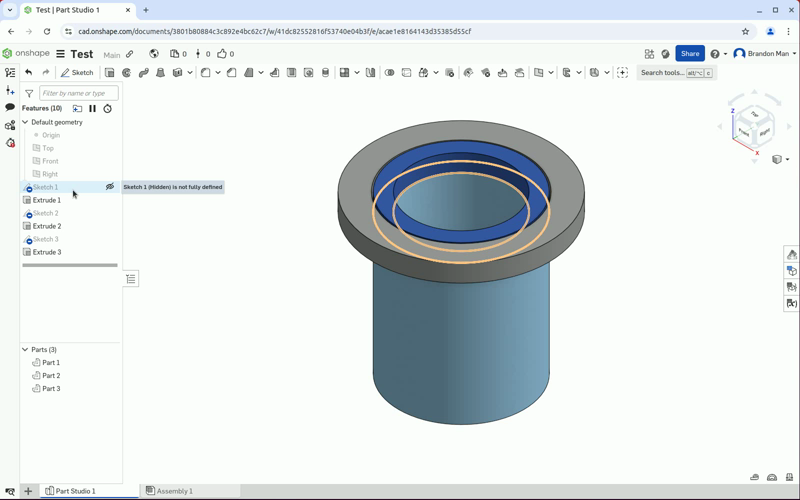
click(73, 189)